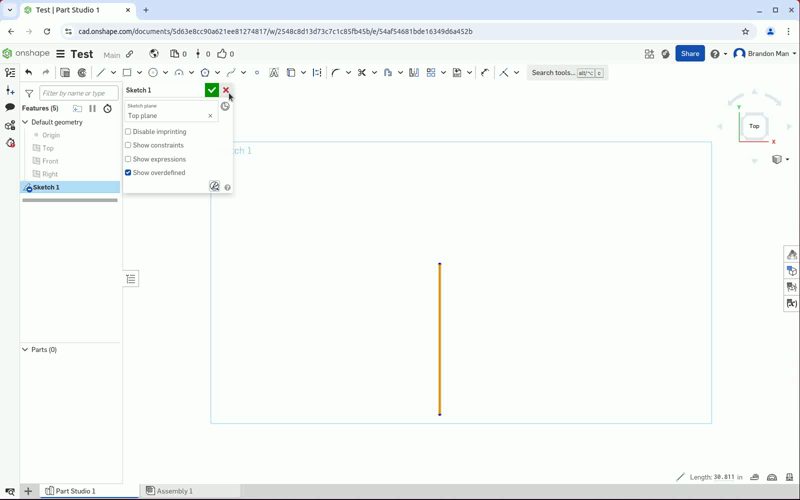
key(shift+h)
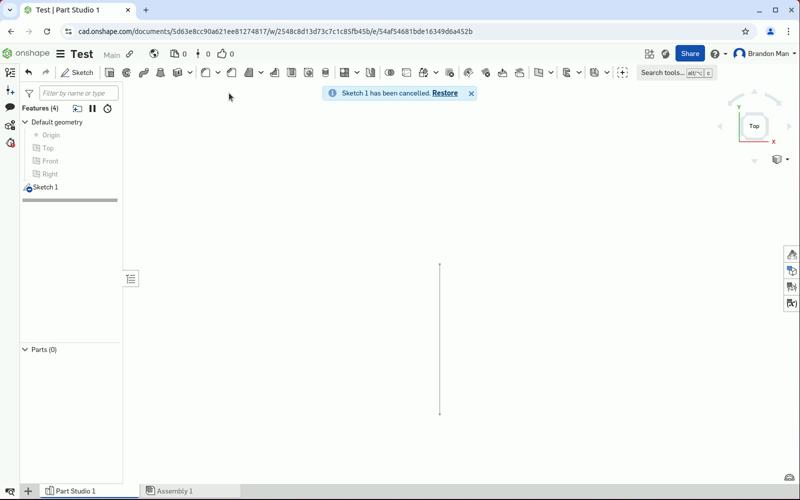
mouse_move(73, 352)
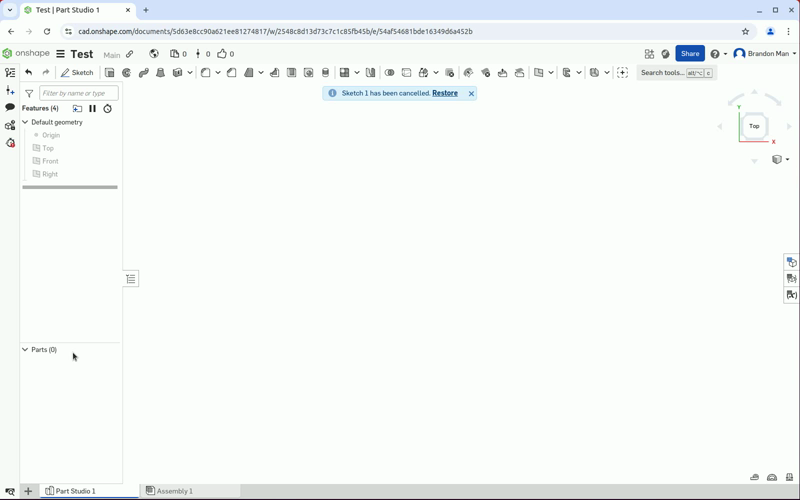
key(y)
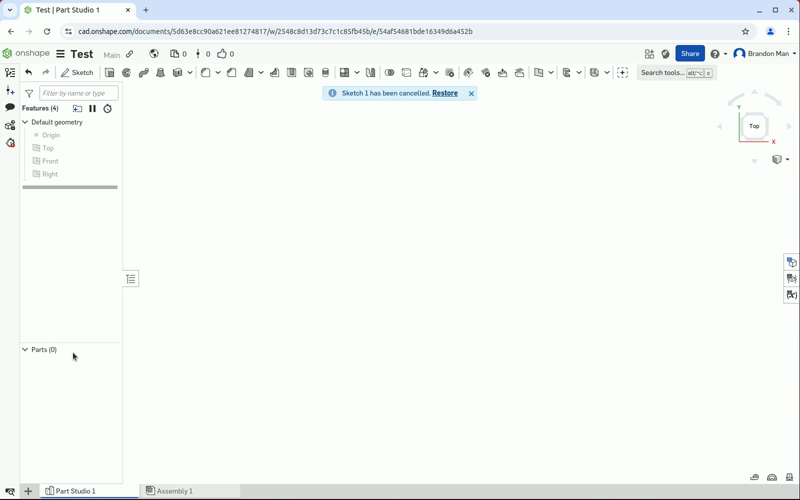
key(shift+p)
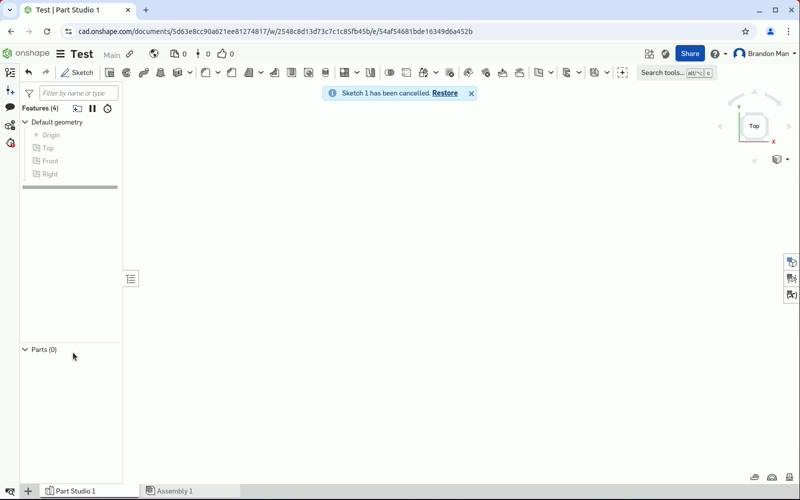
key(space)
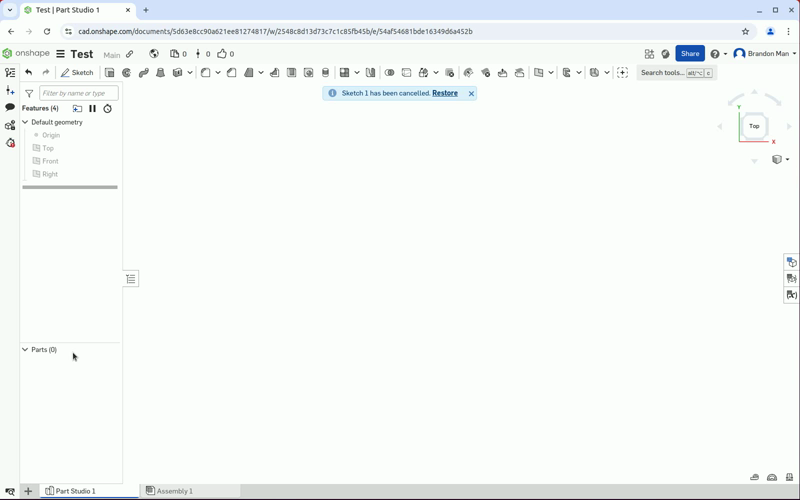
key_down(shift)
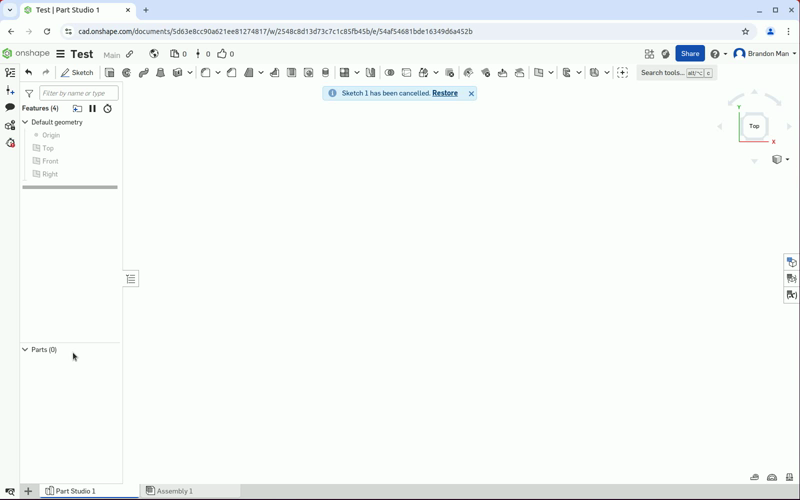
key(up)
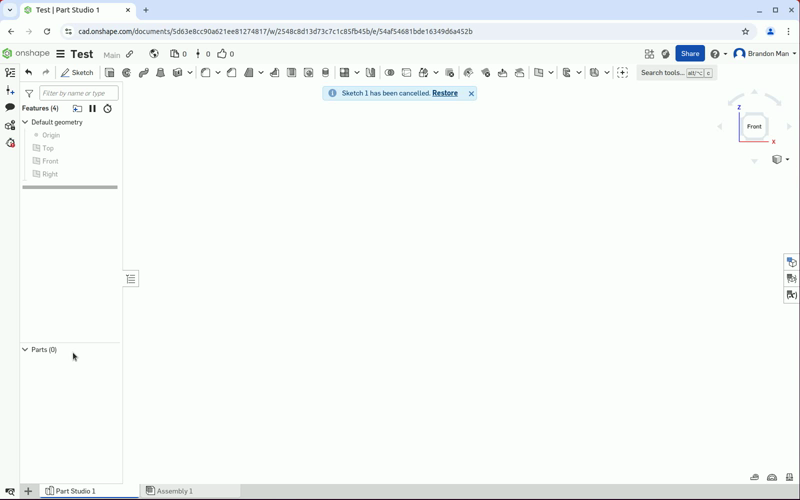
key_up(shift)
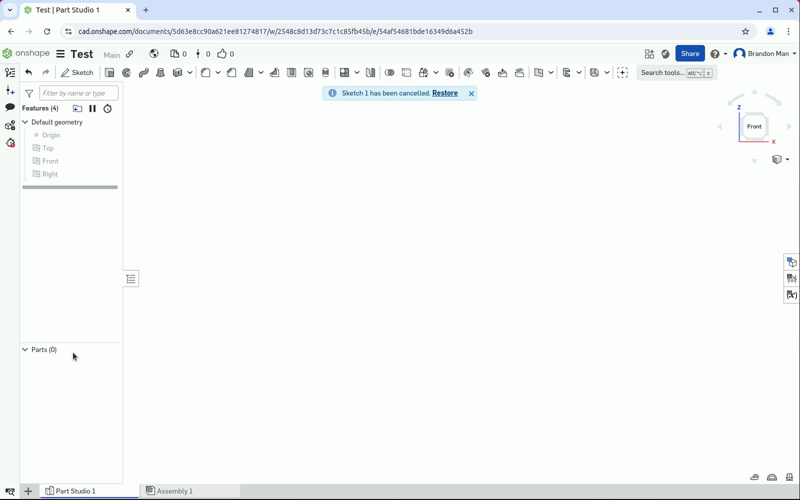
mouse_move(73, 352)
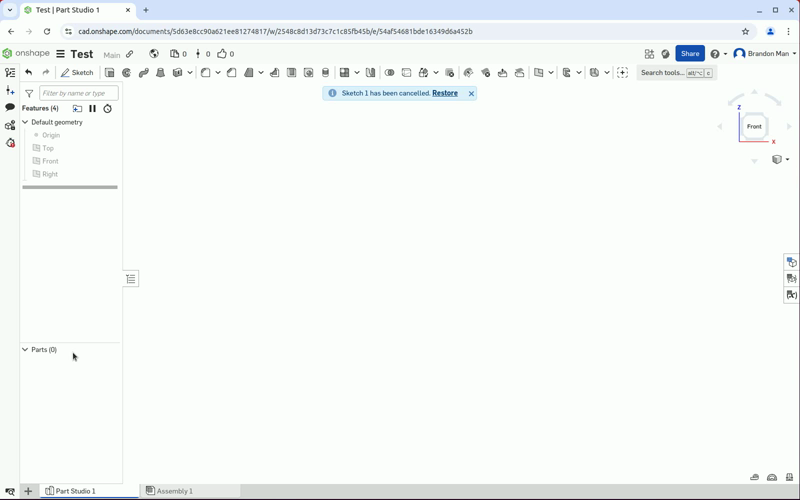
key(shift+y)
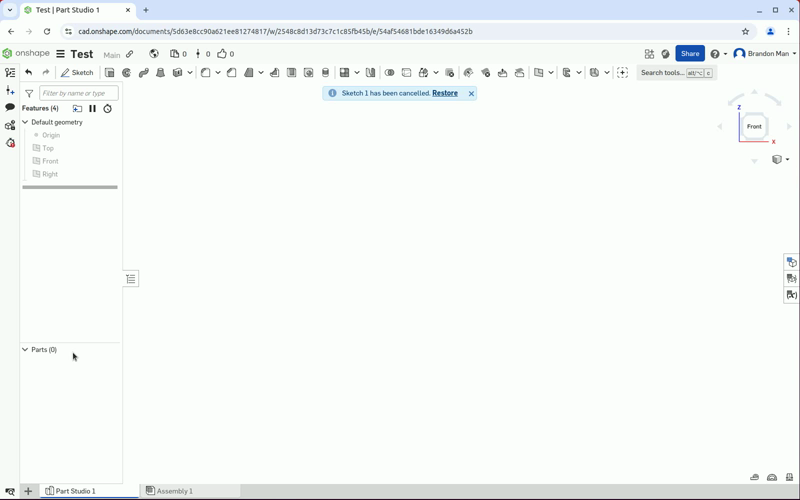
key(shift+s)
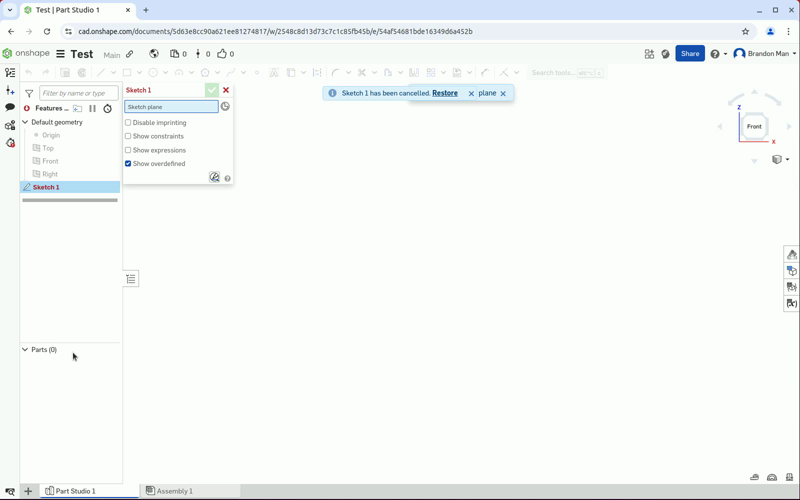
mouse_move(73, 163)
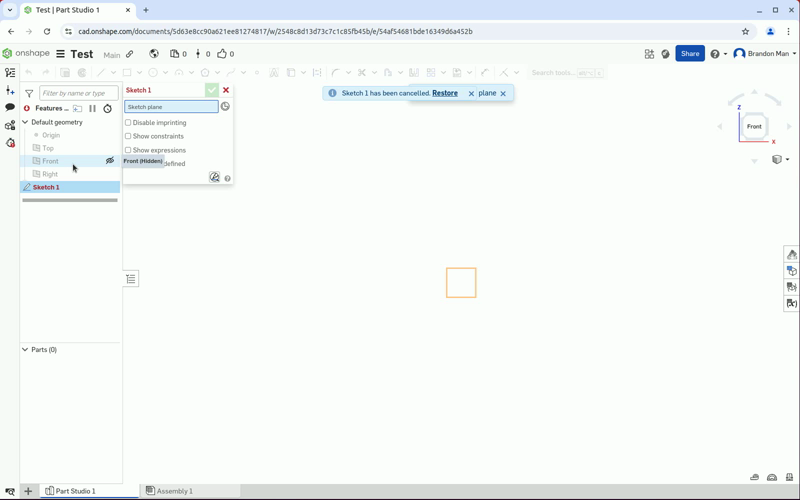
click(73, 163)
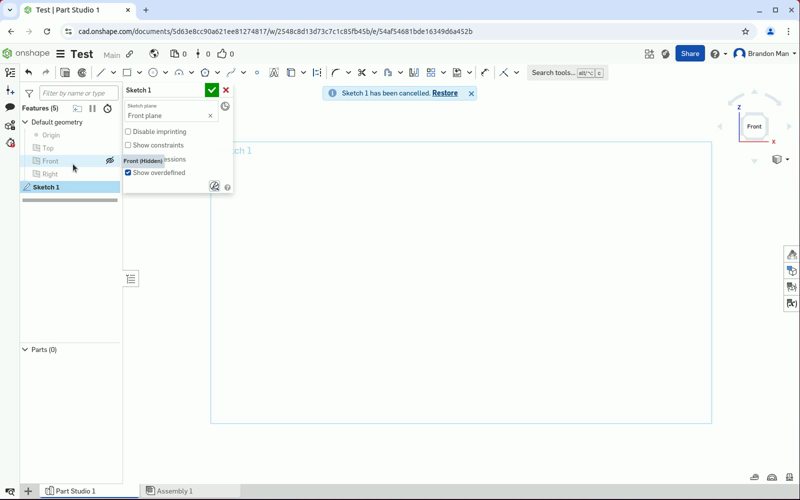
mouse_move(73, 352)
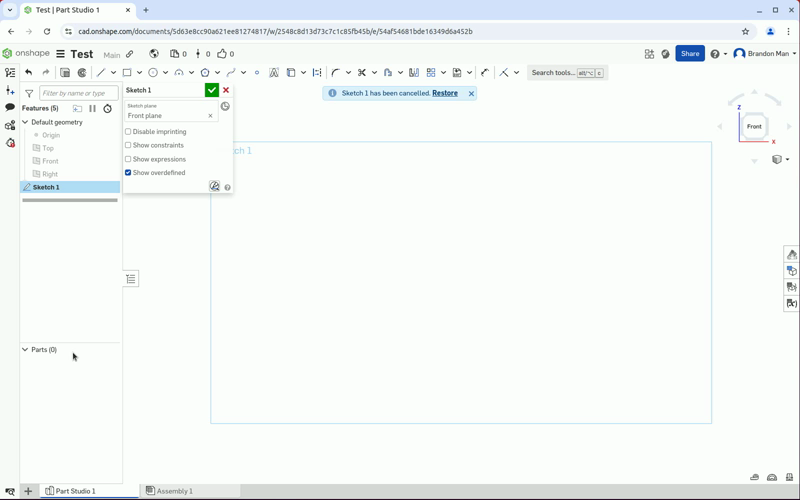
key(y)
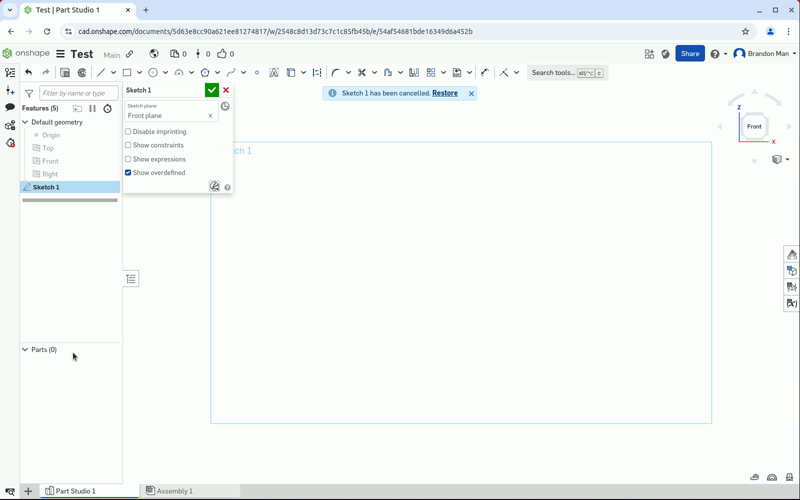
key(l)
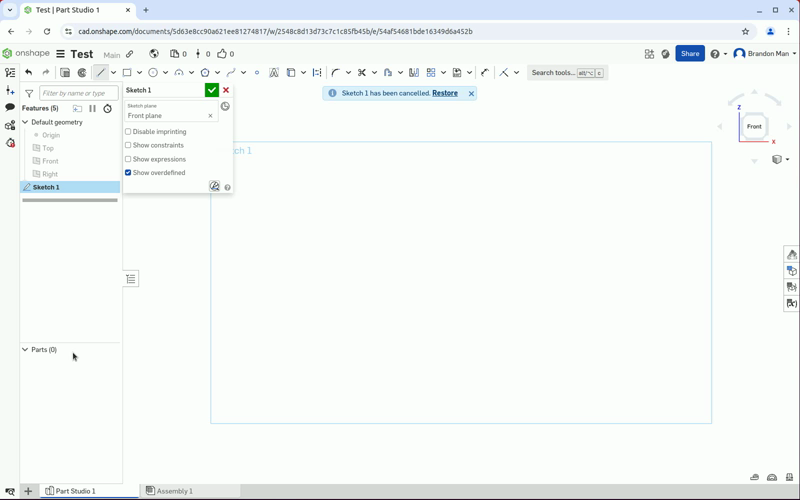
key_down(shift)
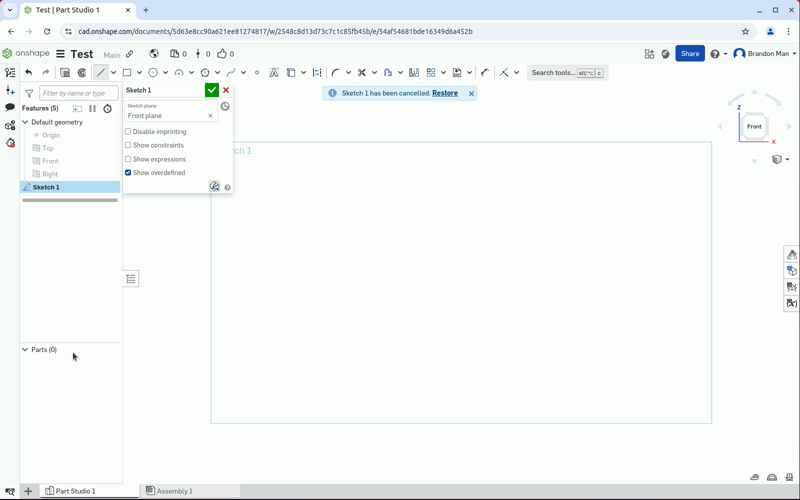
mouse_move(348, 367)
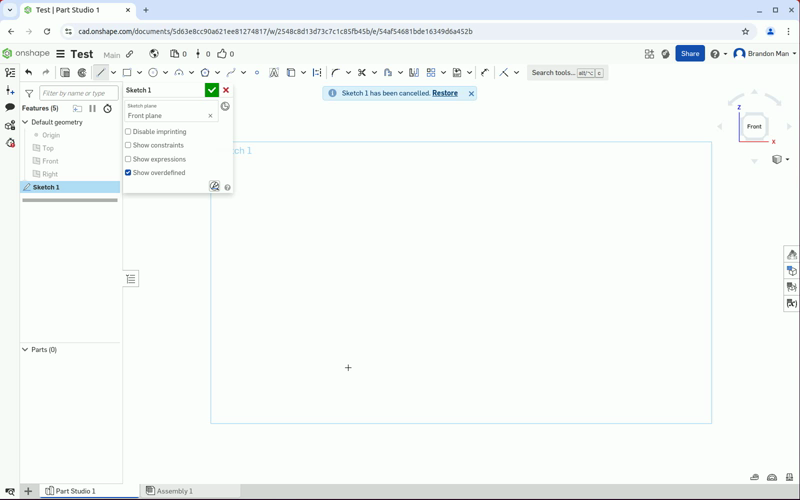
click(348, 367)
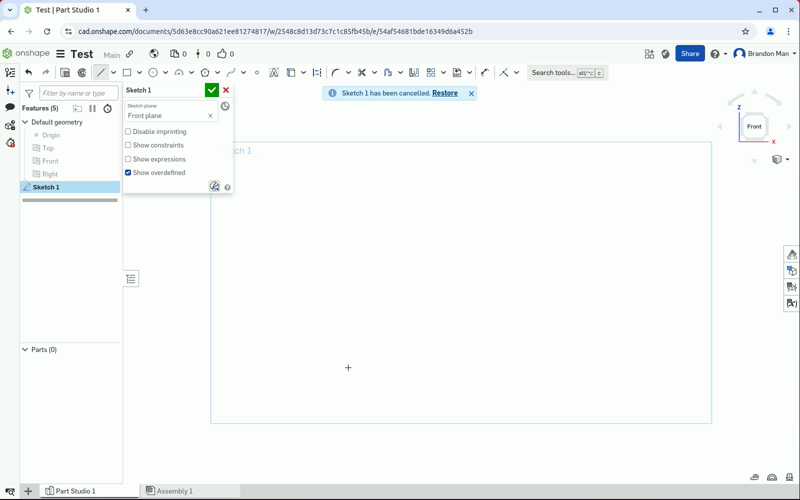
key_up(shift)
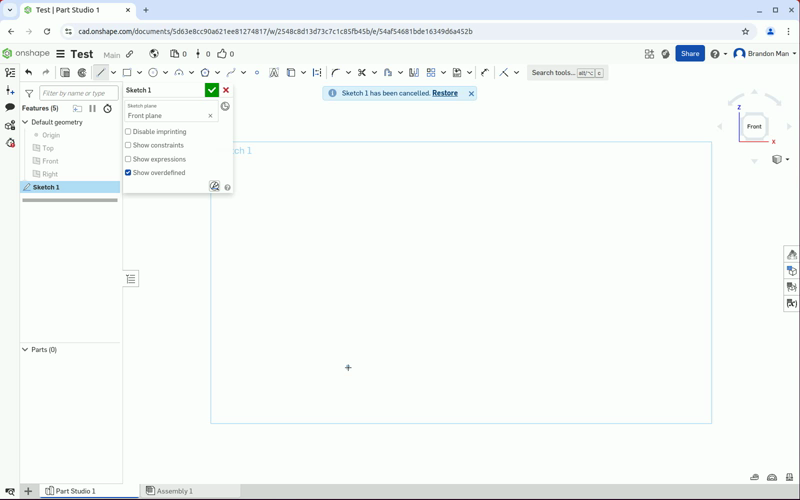
key_down(shift)
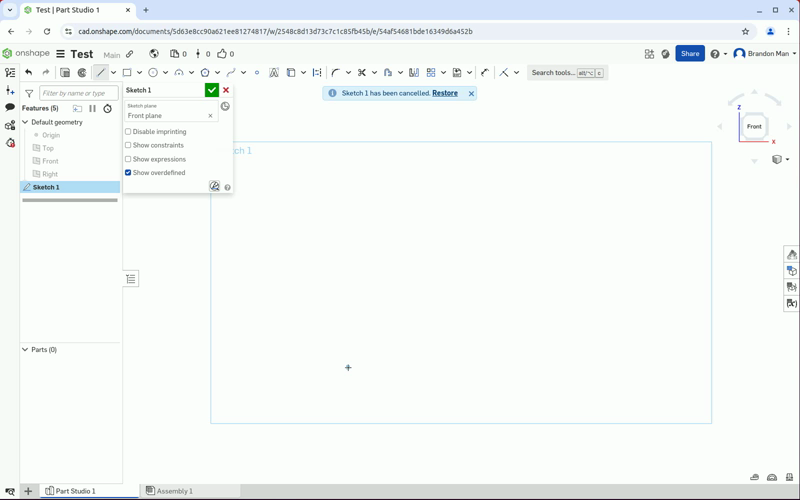
mouse_move(572, 367)
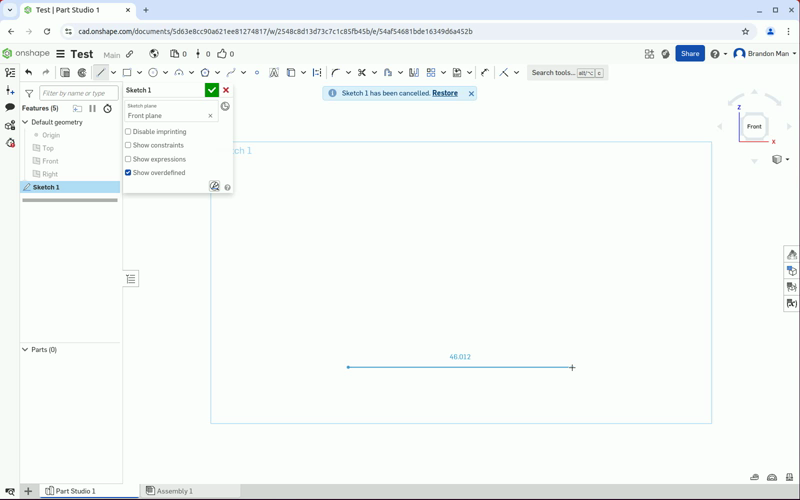
click(572, 367)
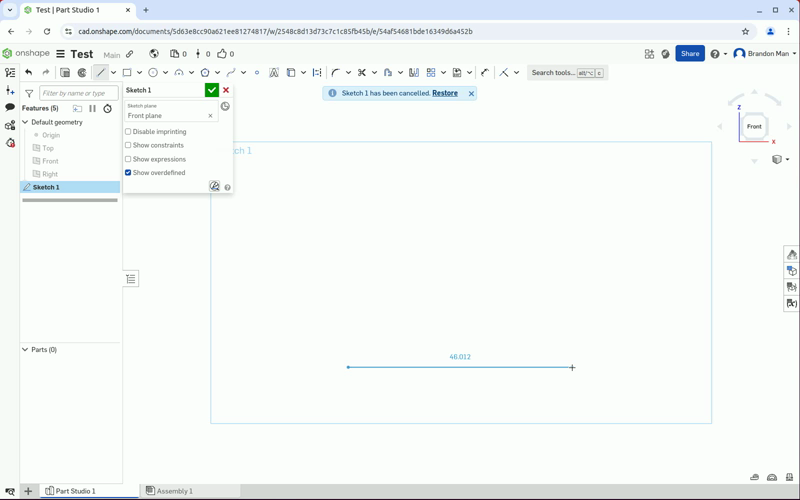
key_up(shift)
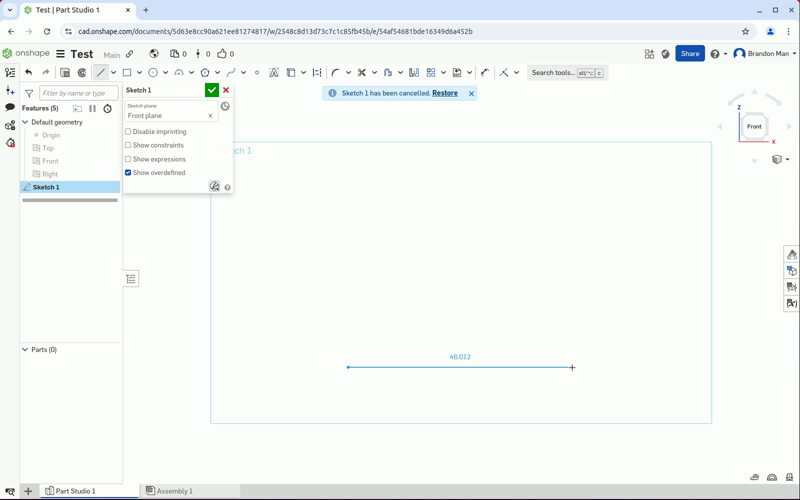
key_down(shift)
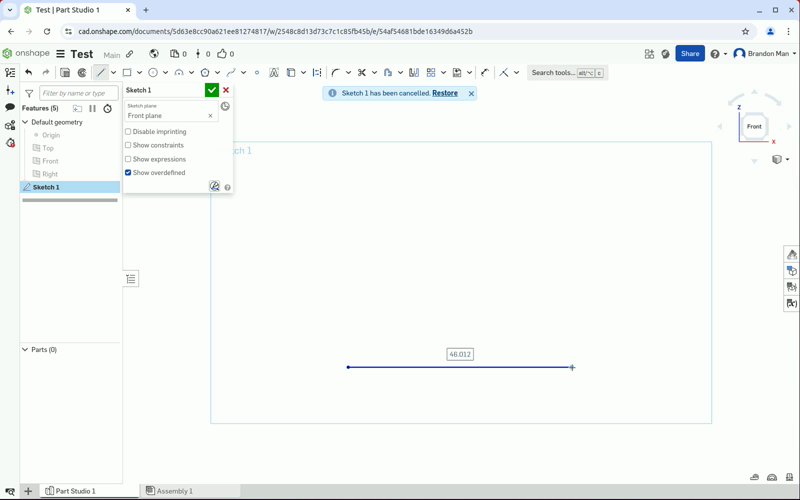
mouse_move(572, 199)
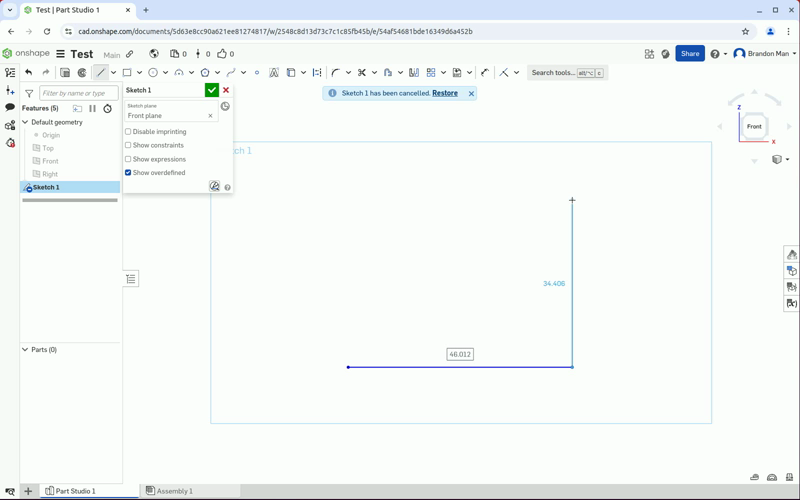
click(572, 199)
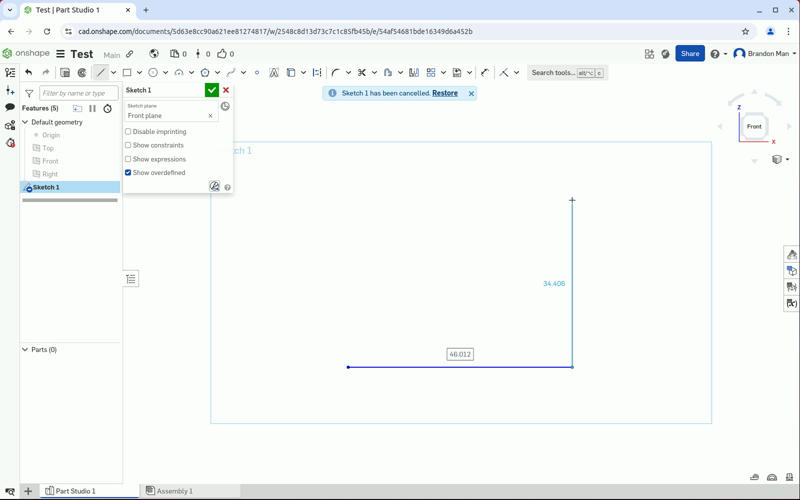
key_up(shift)
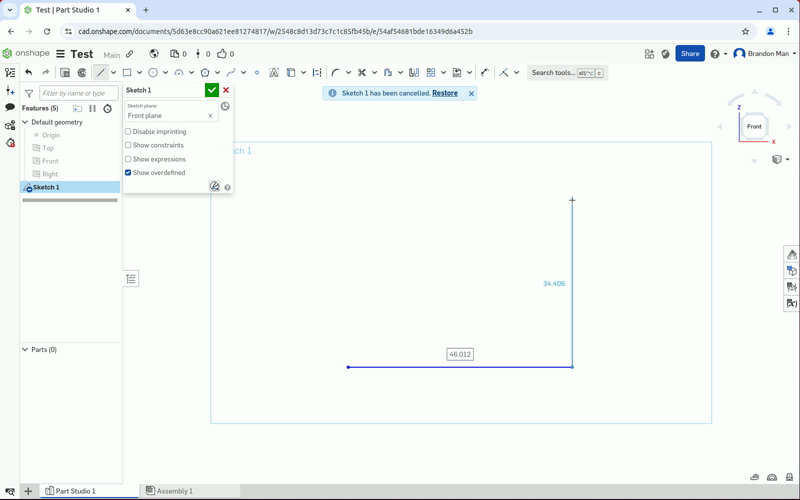
key_down(shift)
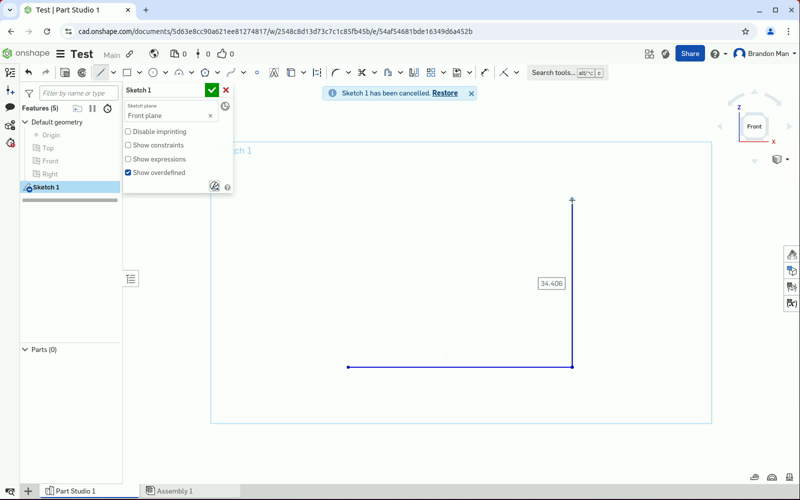
mouse_move(348, 199)
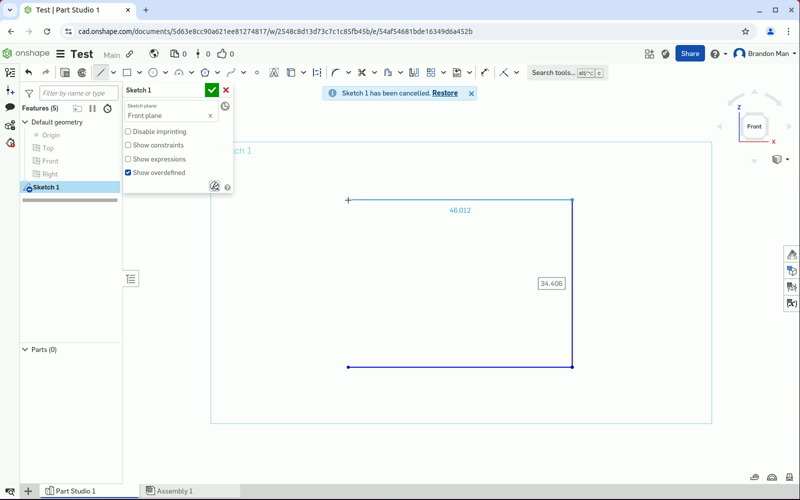
click(348, 199)
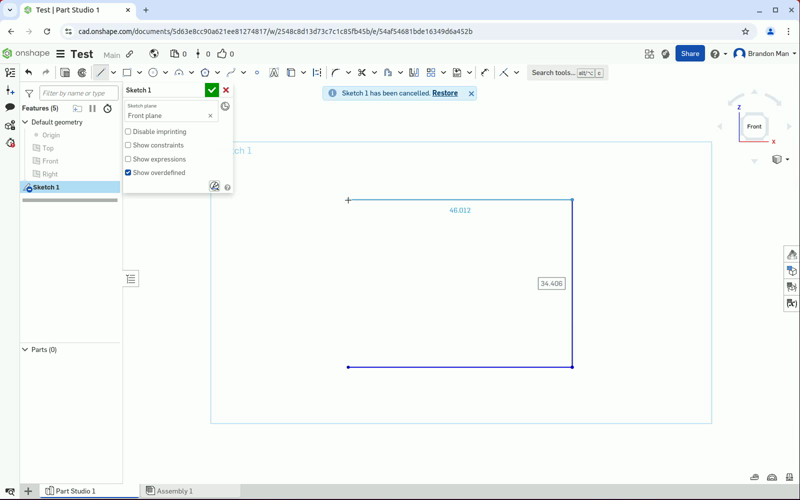
key_up(shift)
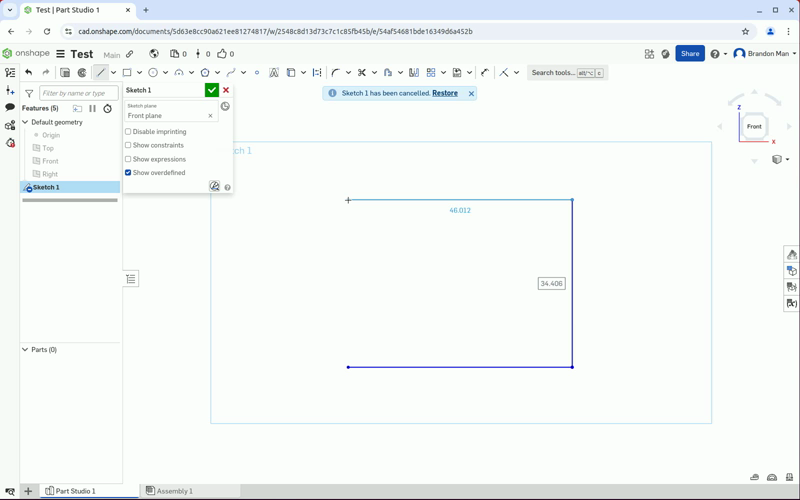
key_down(shift)
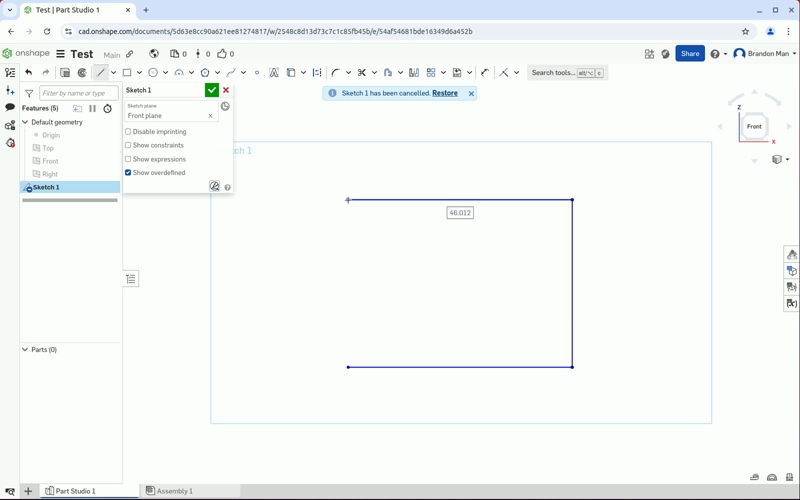
mouse_move(348, 367)
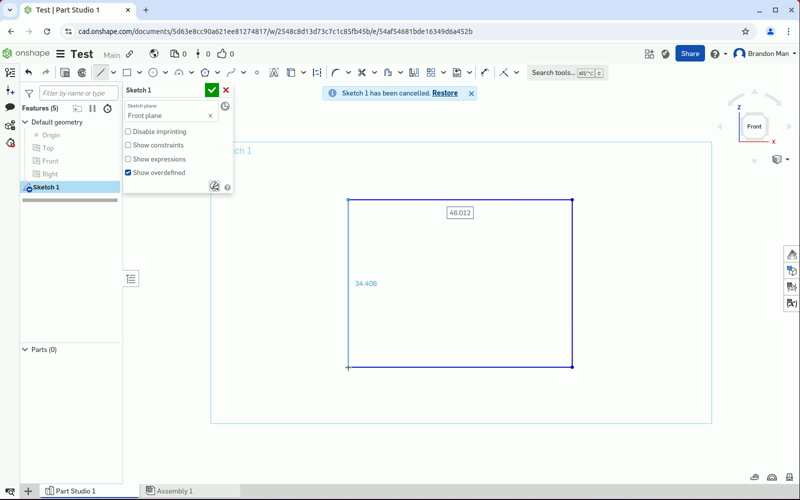
key_up(shift)
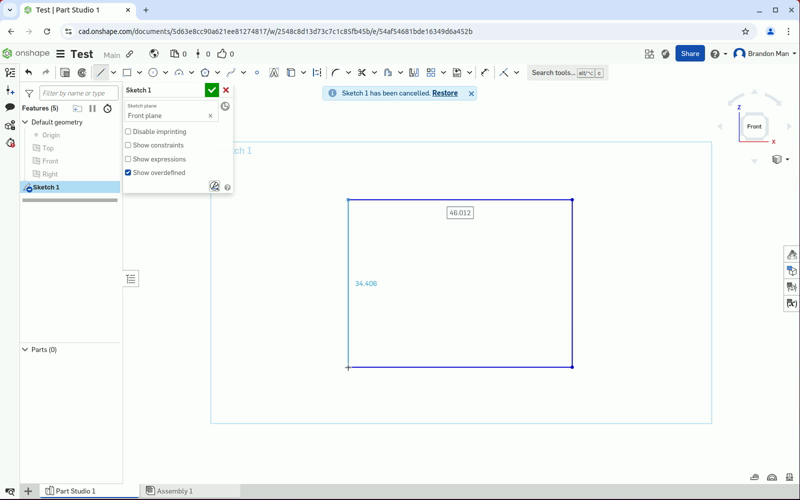
click(348, 367)
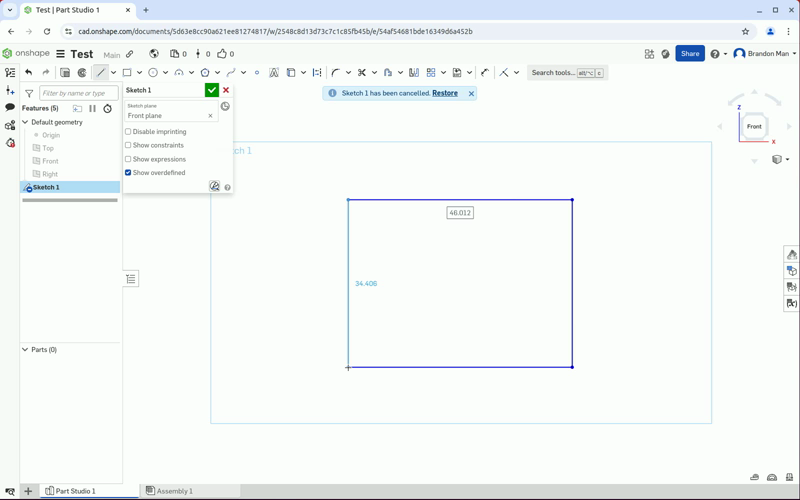
key(esc)
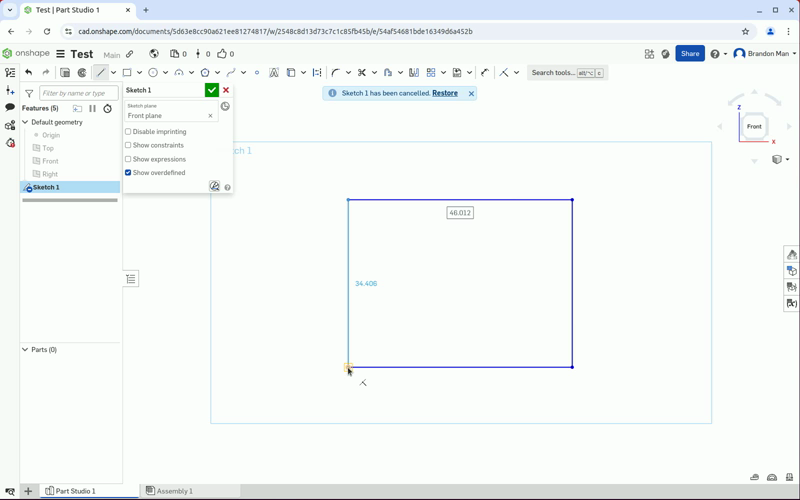
mouse_move(486, 267)
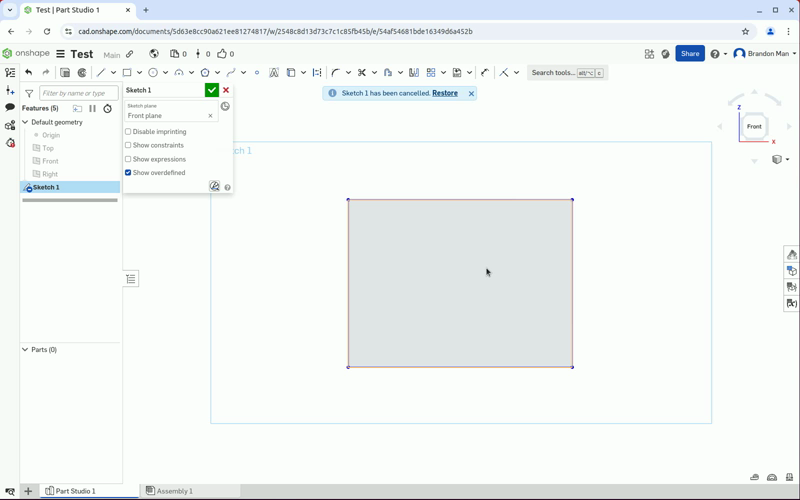
click(486, 267)
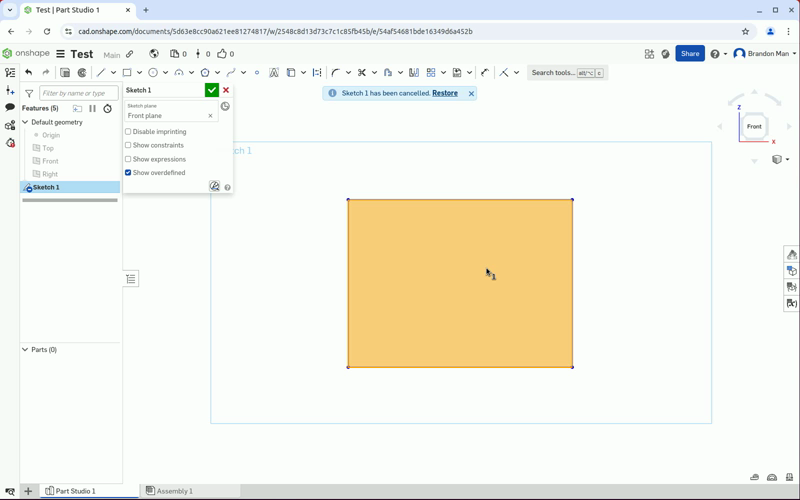
mouse_move(73, 352)
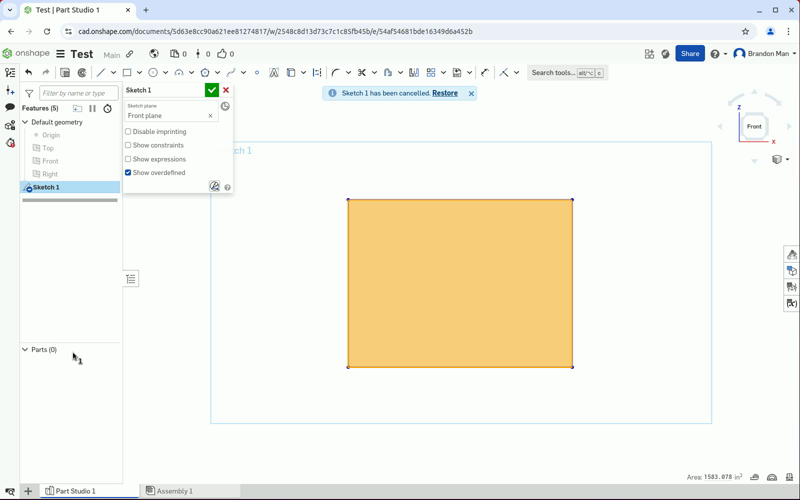
key(shift+y)
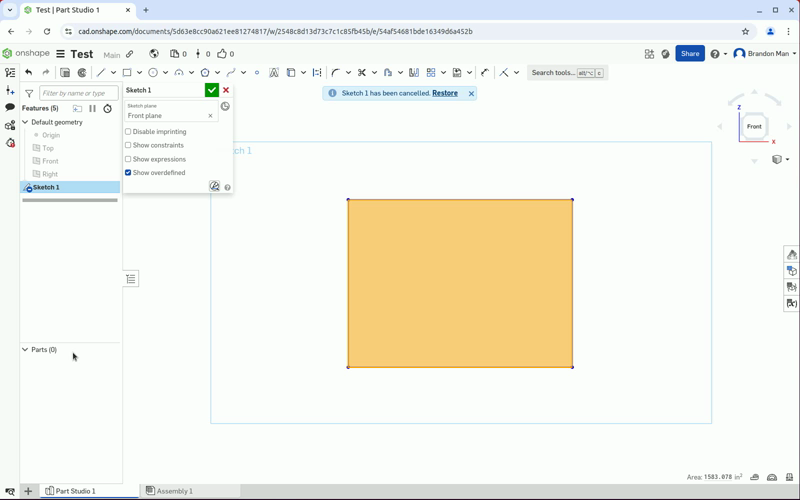
key(shift+e)
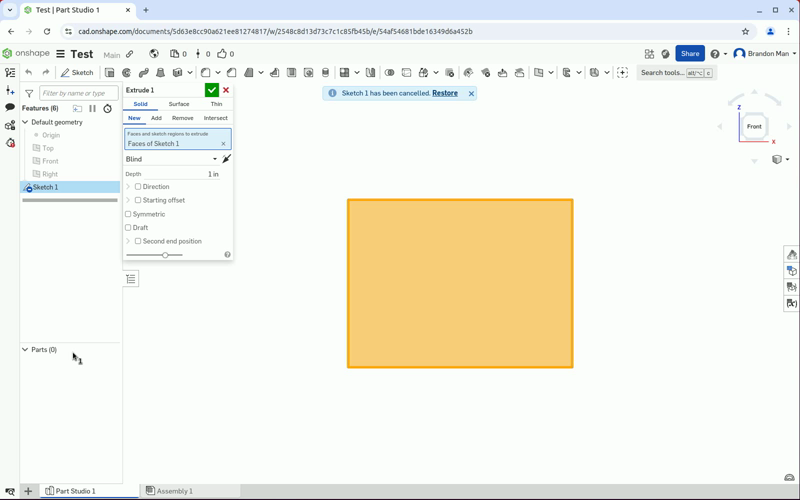
mouse_move(143, 106)
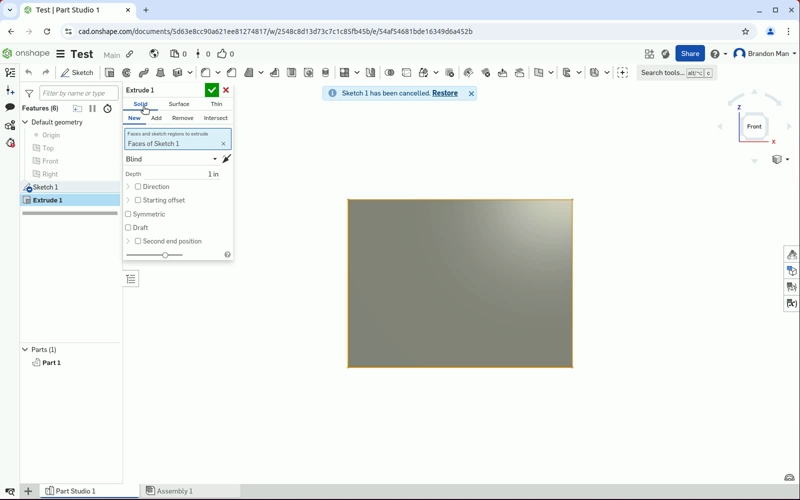
click(143, 106)
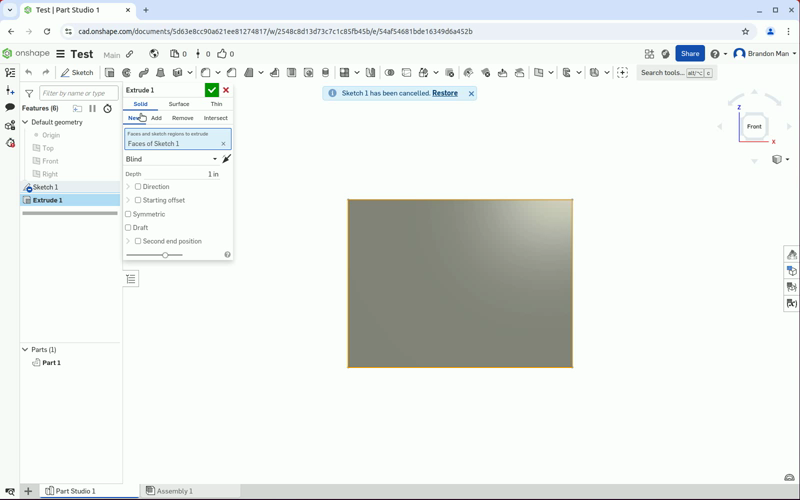
mouse_move(137, 120)
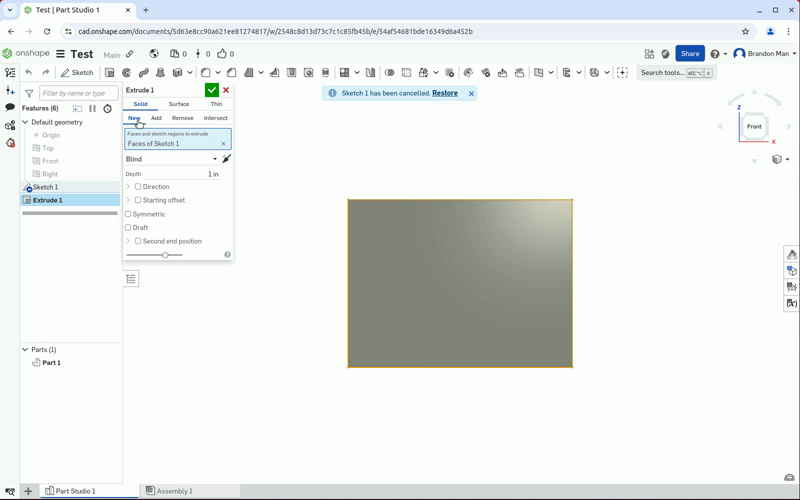
click(137, 120)
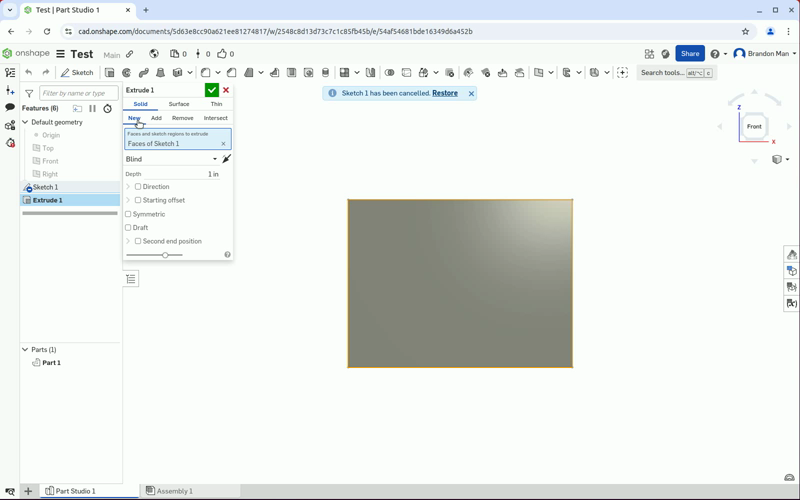
key(tab, 4)
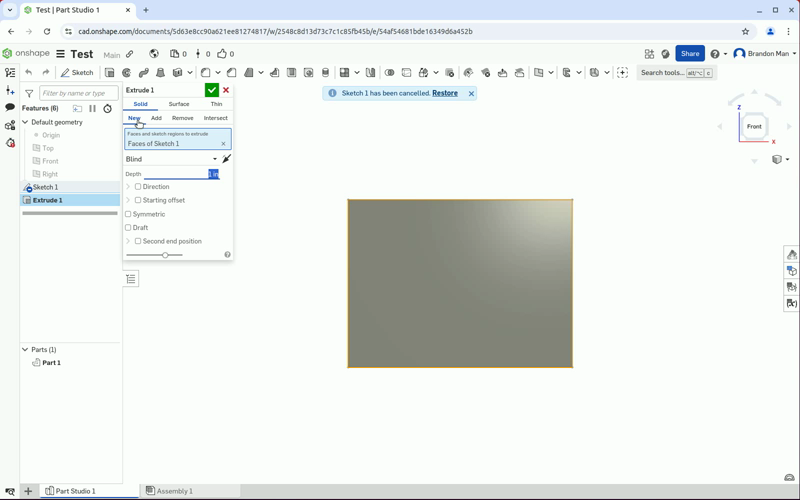
text(20.701)
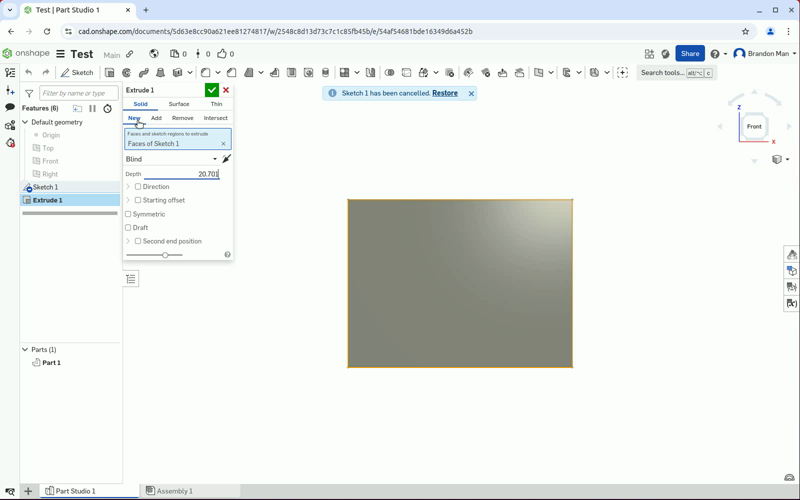
key(enter)
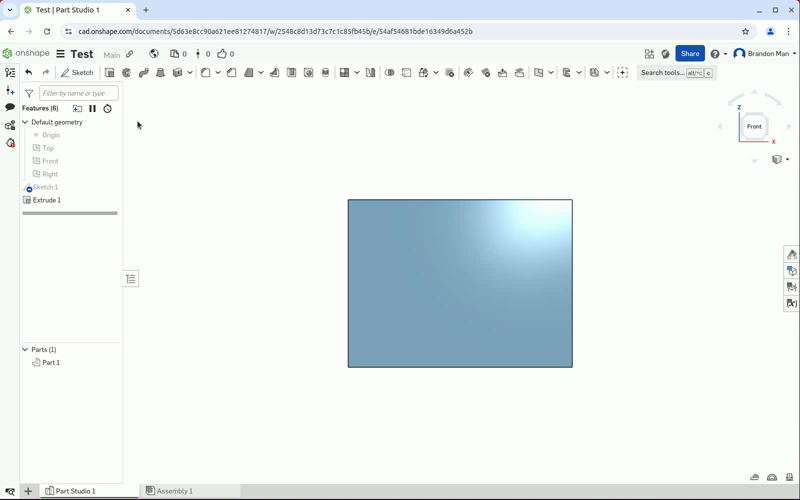
key(shift+h)
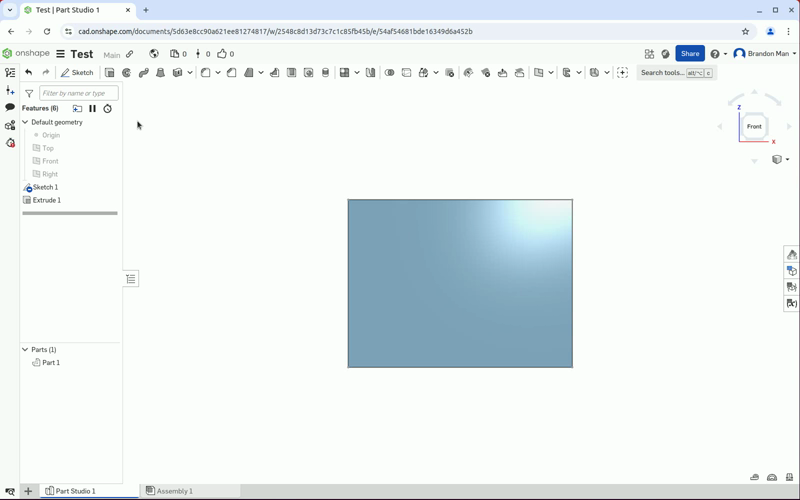
key(shift+h)
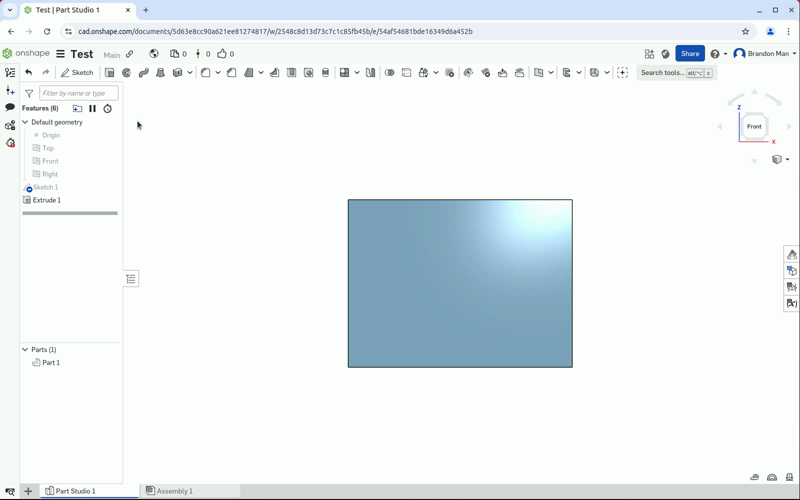
mouse_move(73, 189)
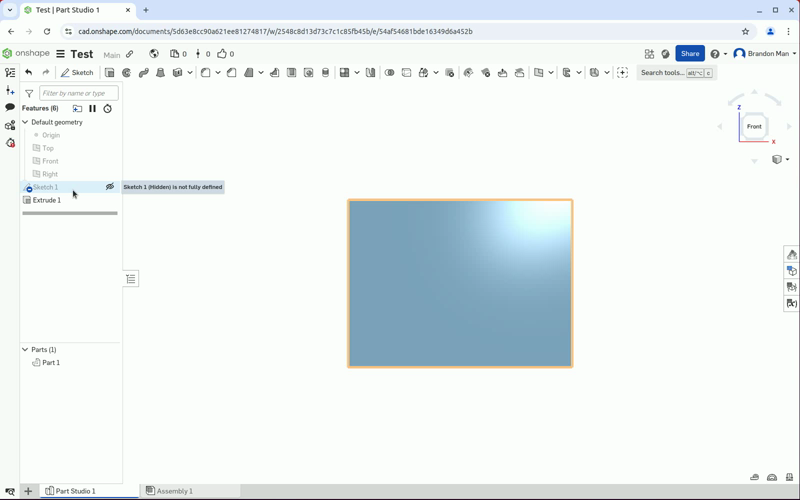
click(73, 189)
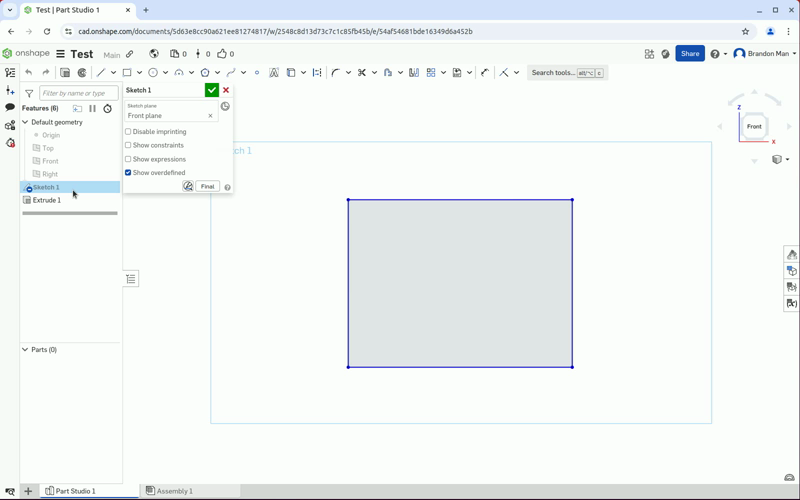
mouse_move(229, 92)
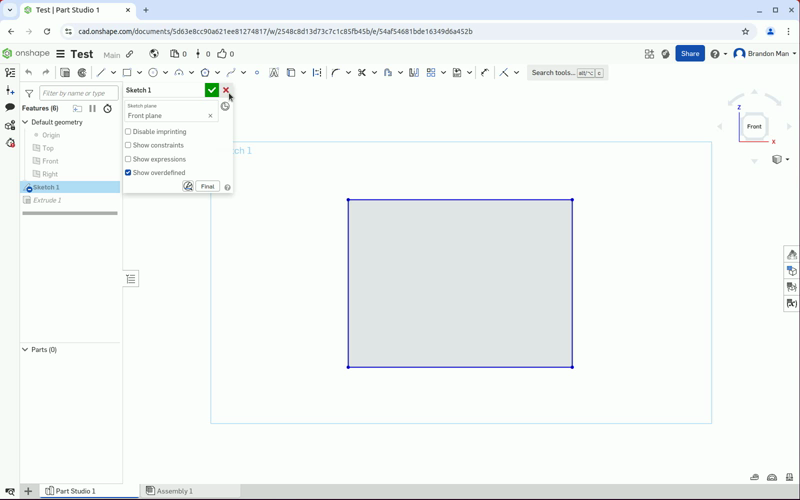
click(229, 92)
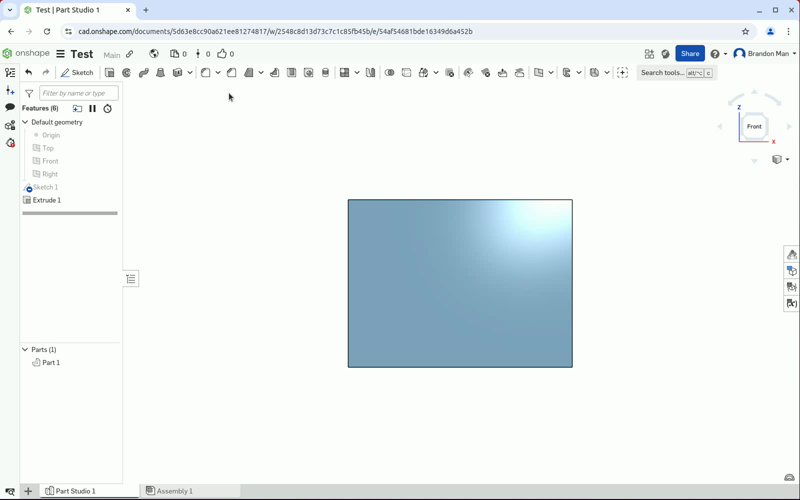
mouse_move(73, 352)
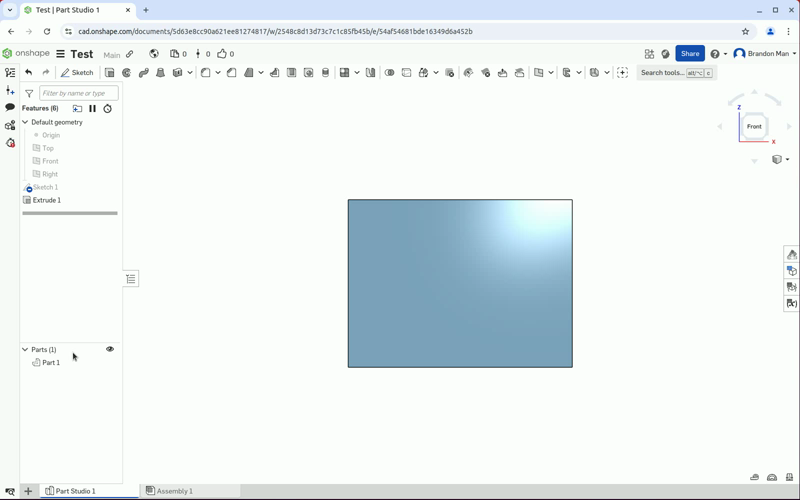
key(y)
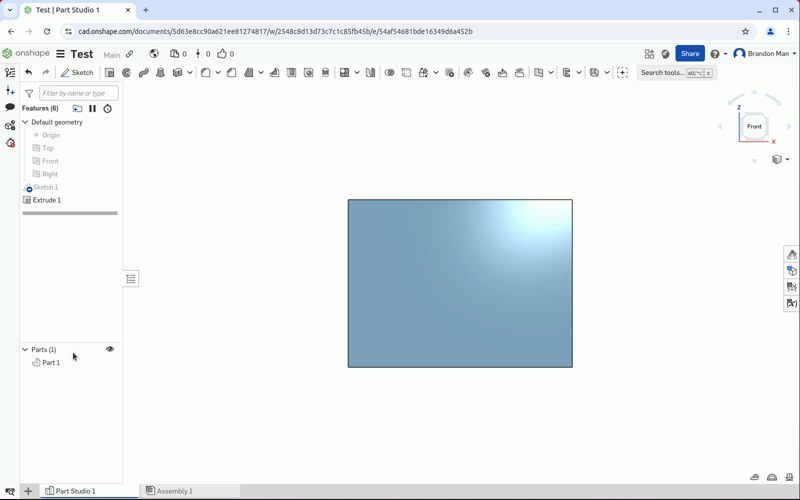
key(shift+p)
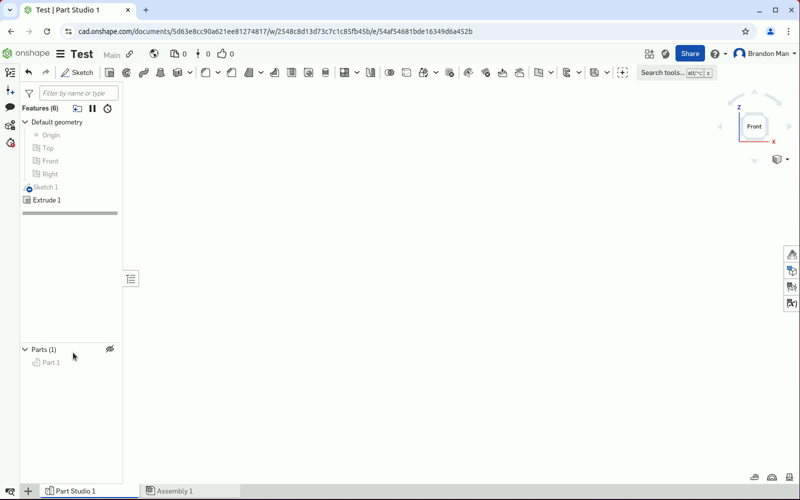
key(space)
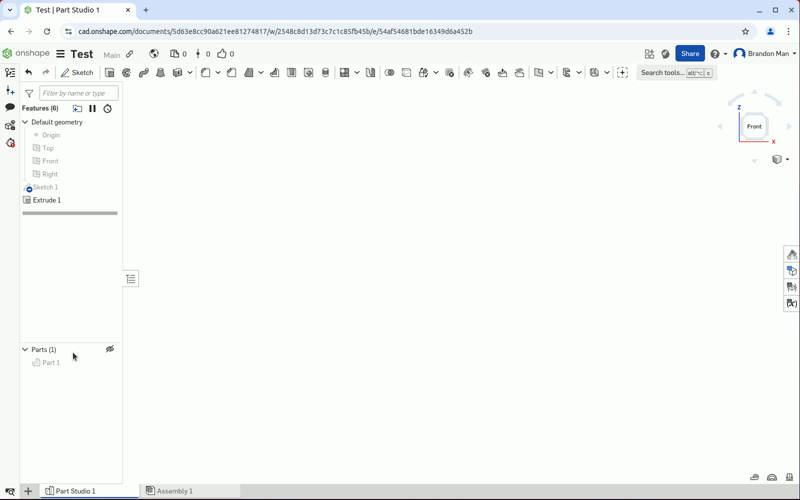
key_down(shift)
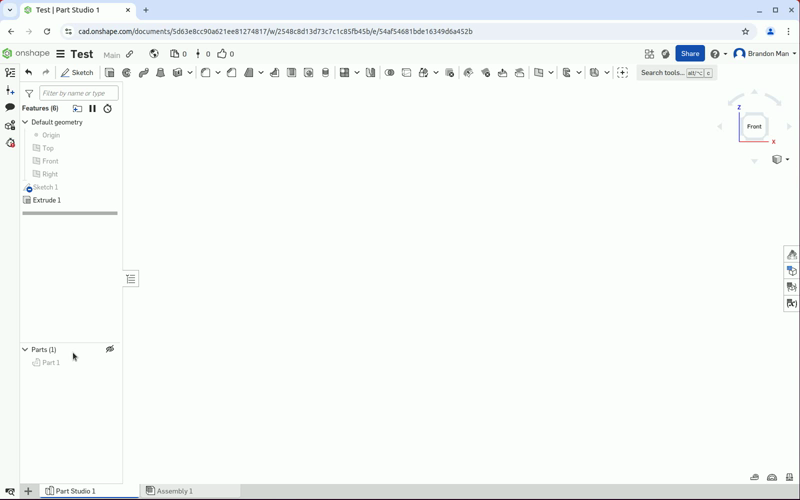
key(down)
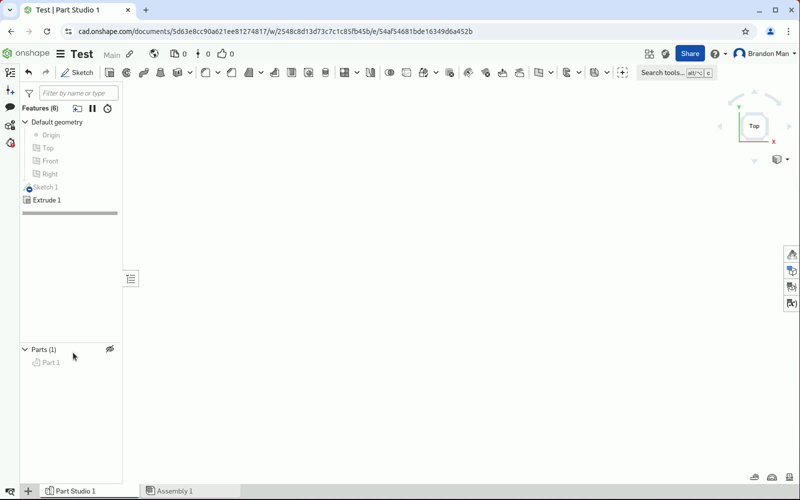
key_up(shift)
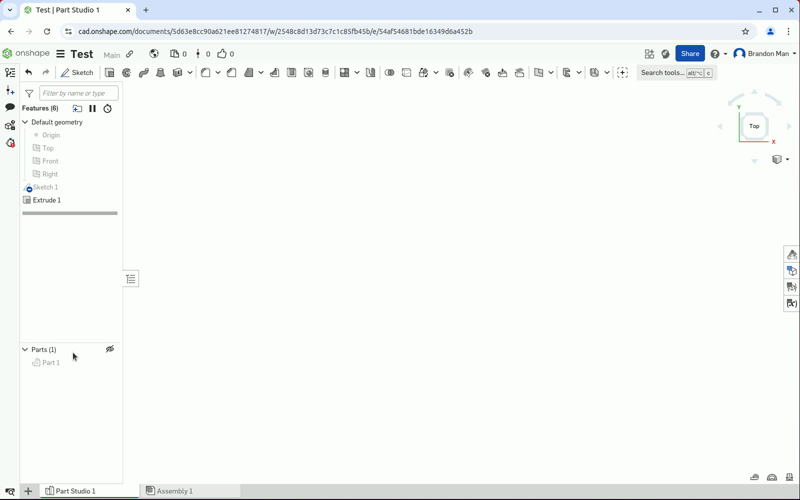
mouse_move(73, 352)
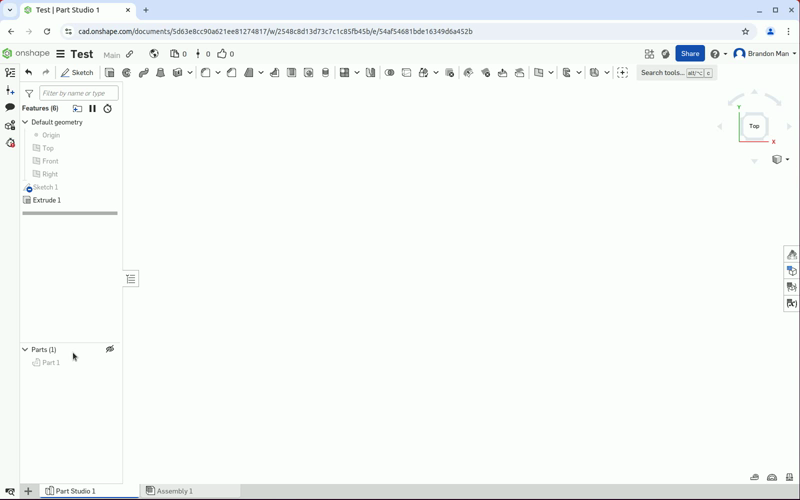
key(shift+y)
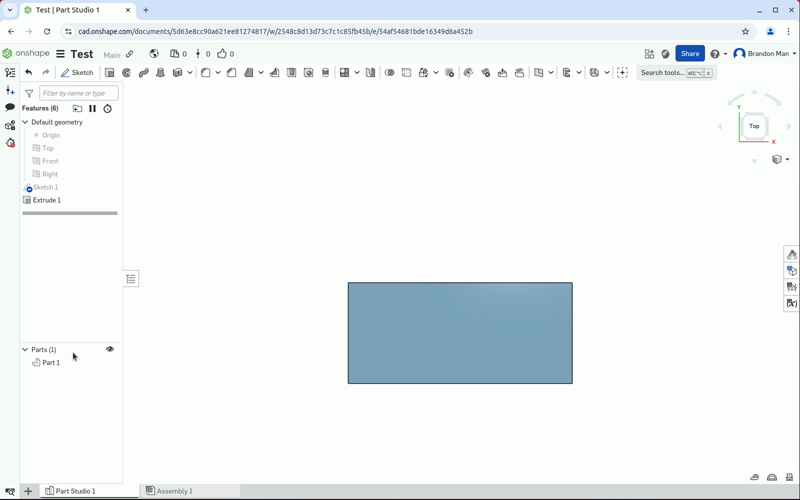
mouse_move(541, 75)
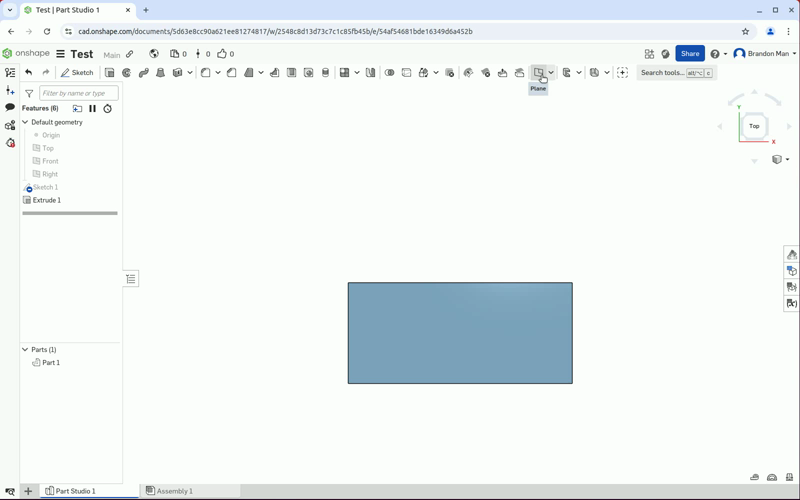
click(541, 75)
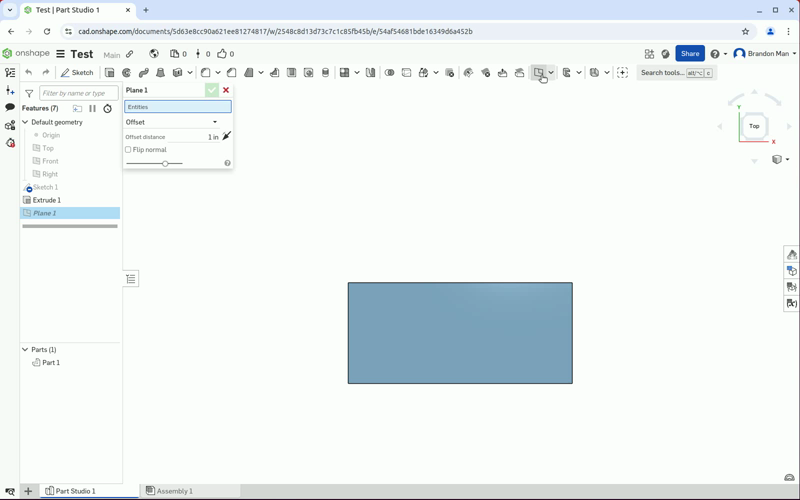
mouse_move(73, 150)
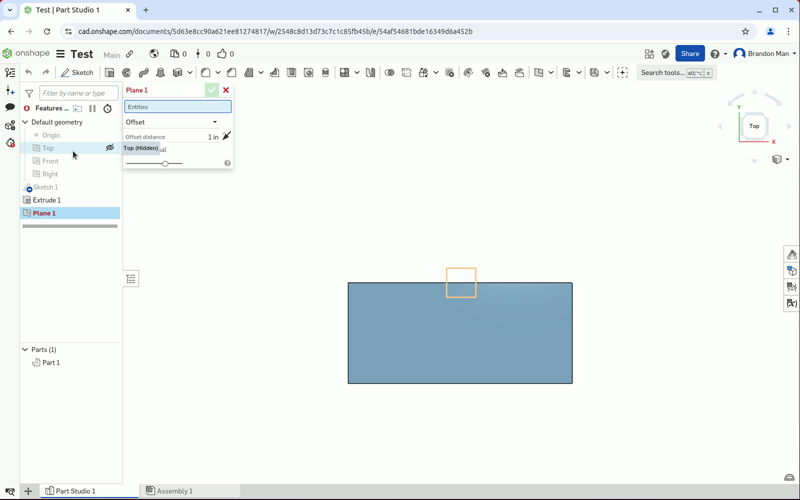
click(73, 150)
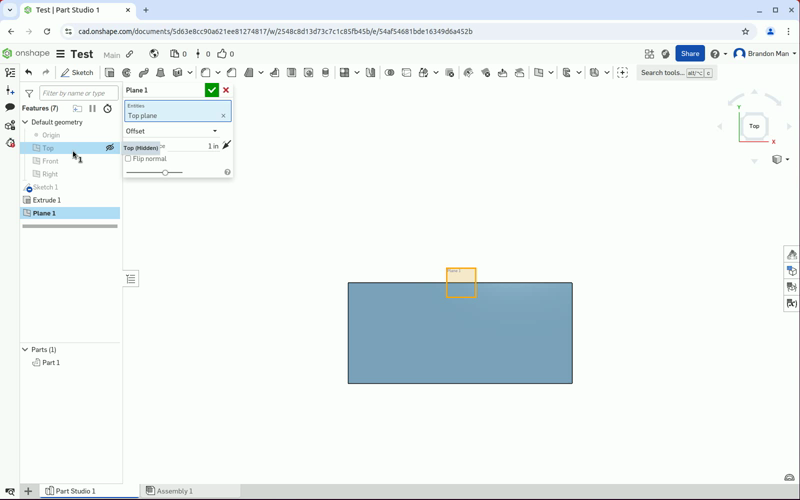
key(tab, 2)
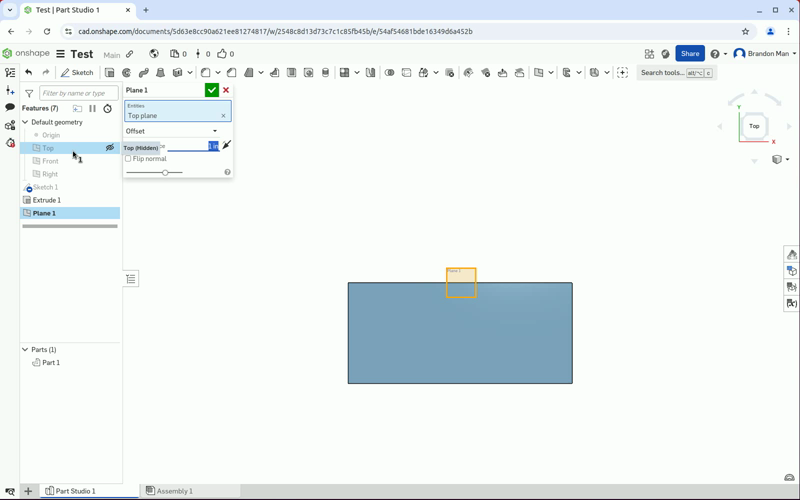
text(17.316)
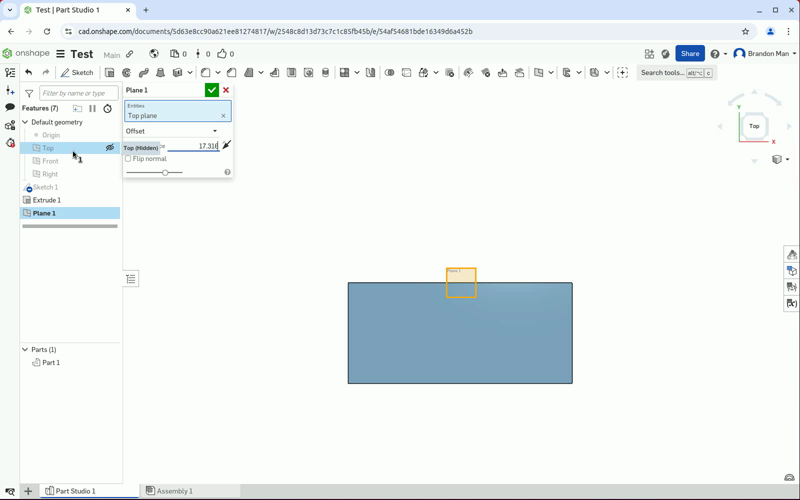
key(enter, 2)
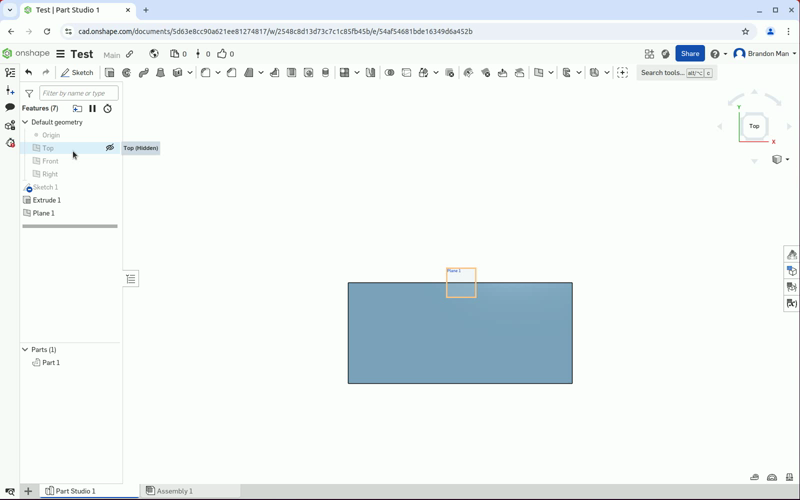
key(shift+s)
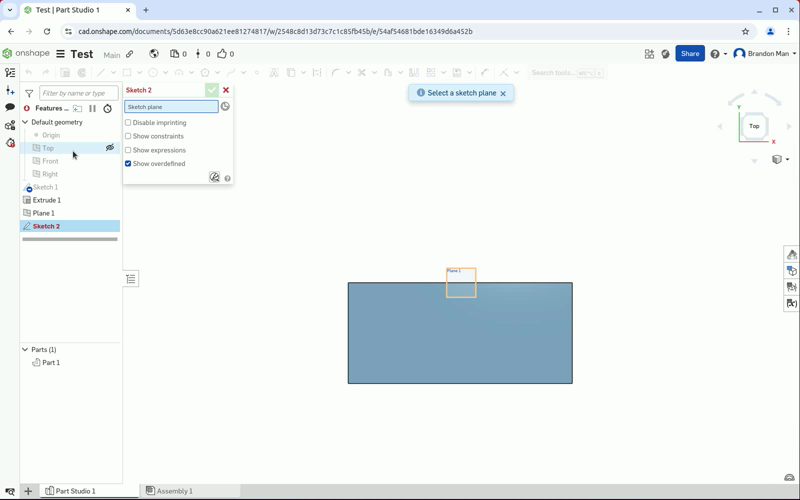
mouse_move(73, 215)
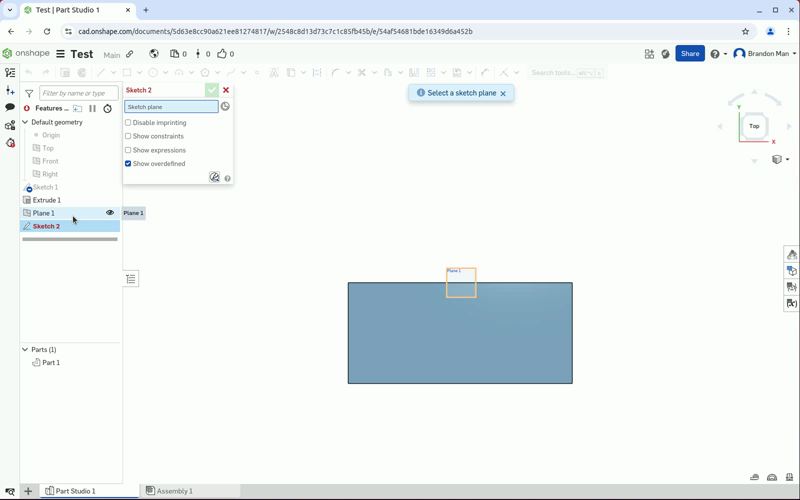
click(73, 215)
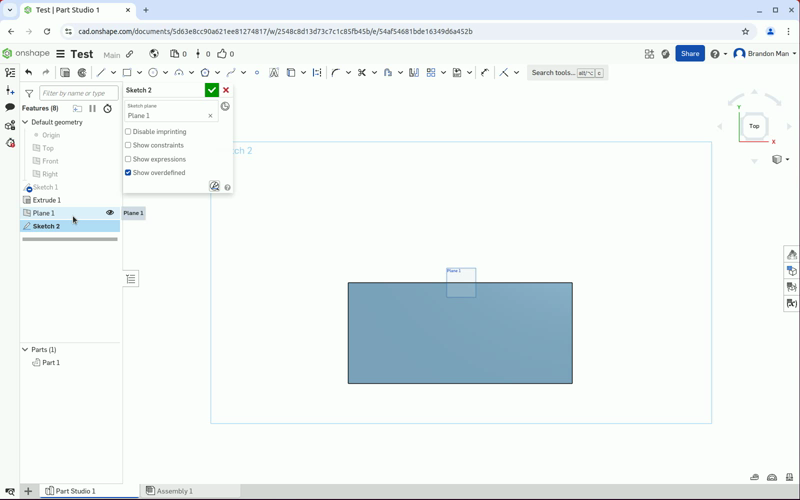
mouse_move(73, 352)
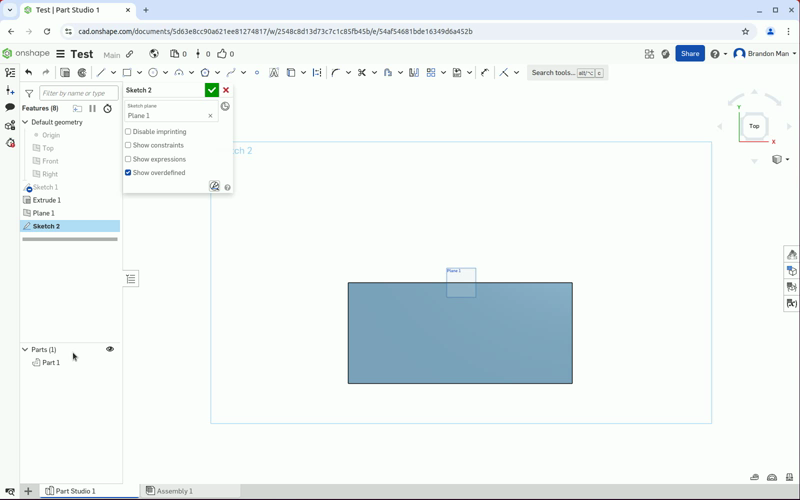
key(y)
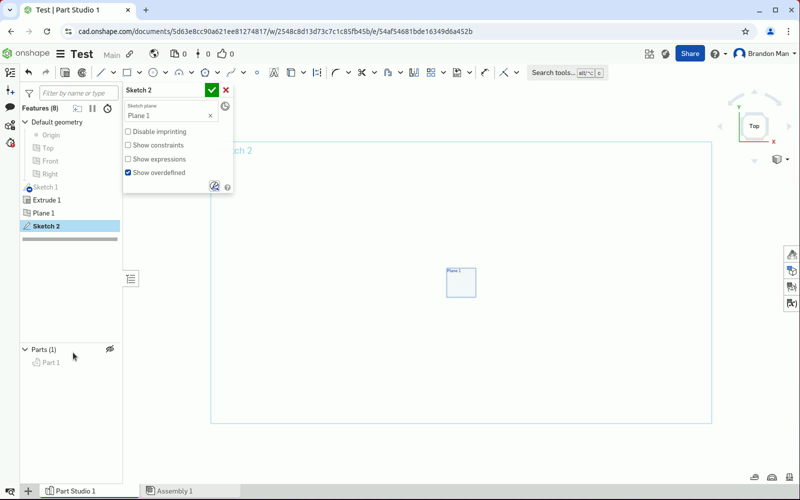
key(l)
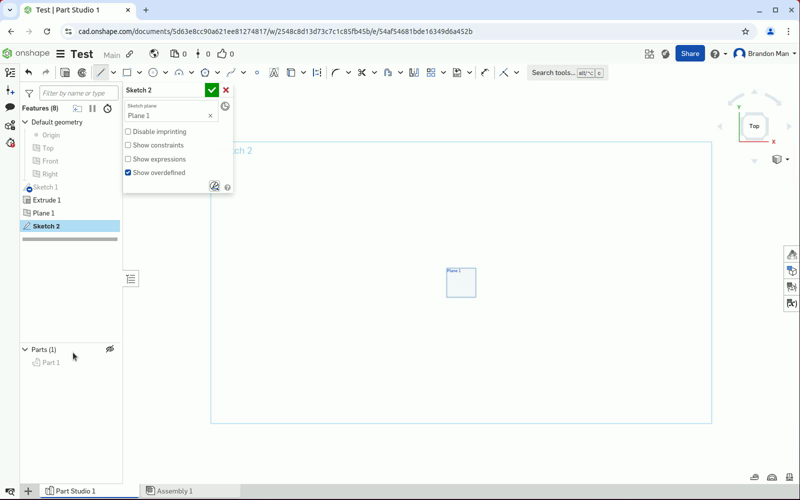
key_down(shift)
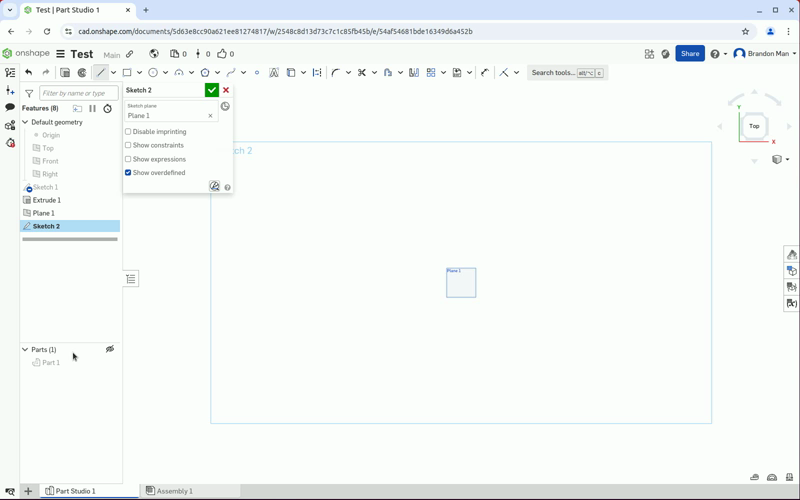
mouse_move(348, 365)
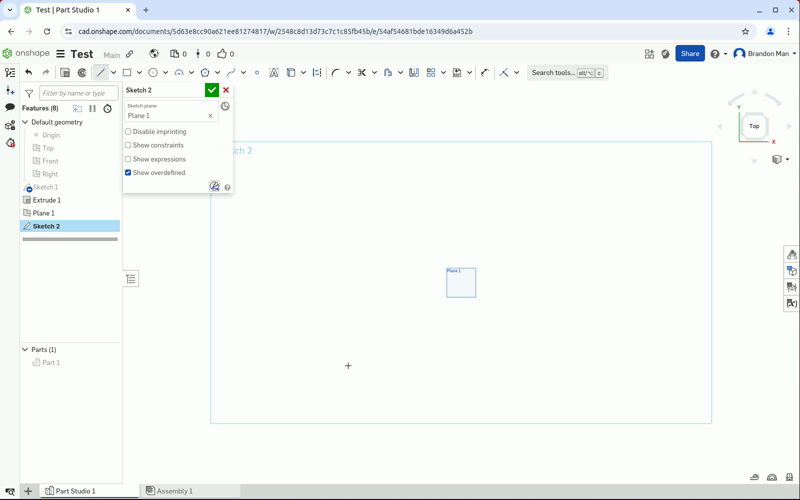
click(348, 365)
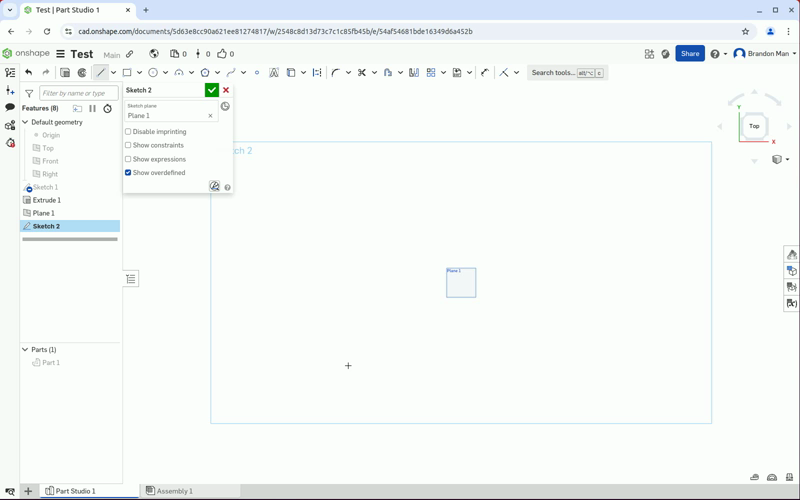
key_up(shift)
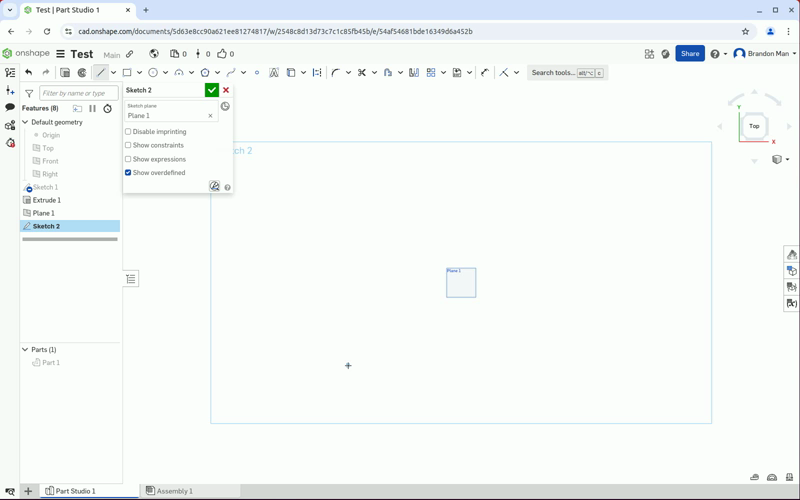
key_down(shift)
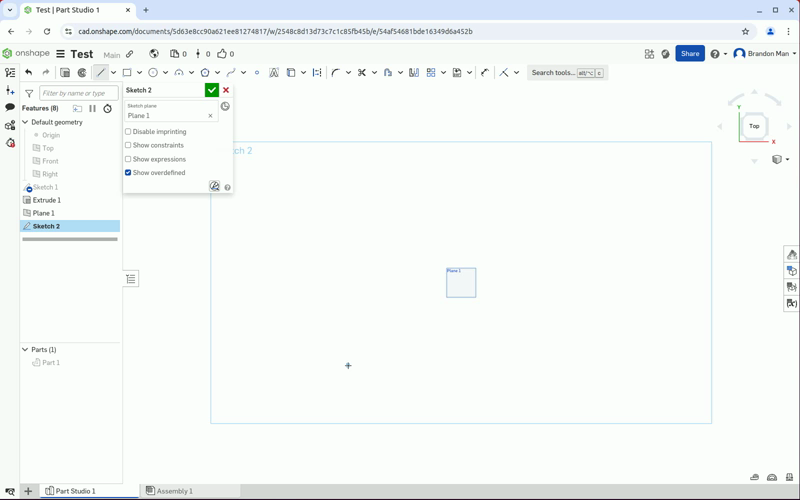
mouse_move(572, 365)
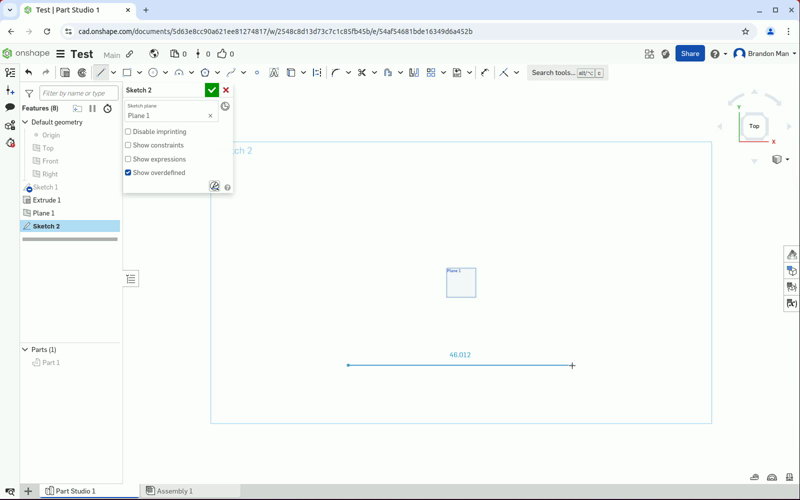
click(572, 365)
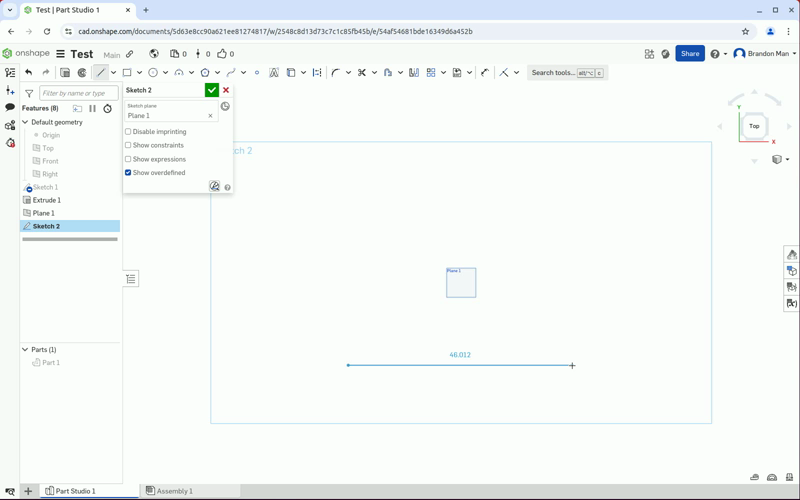
key_up(shift)
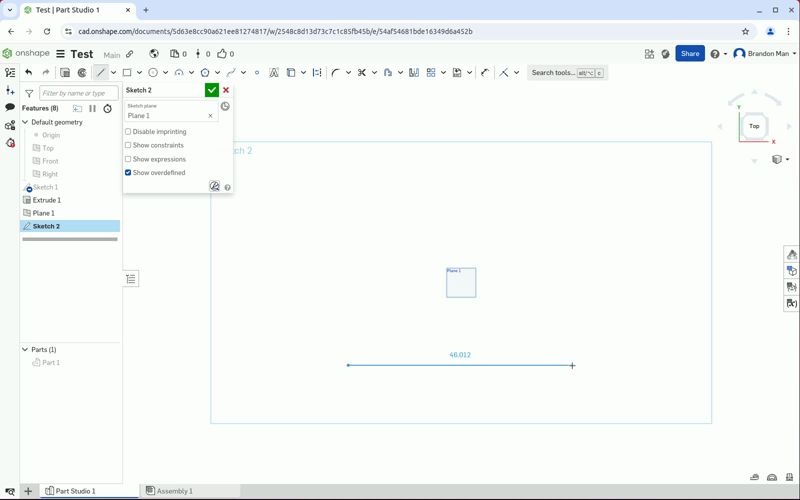
key_down(shift)
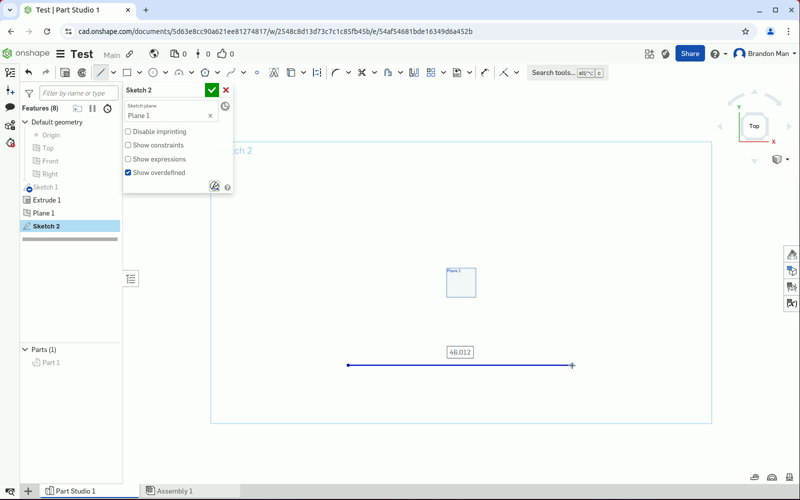
mouse_move(572, 299)
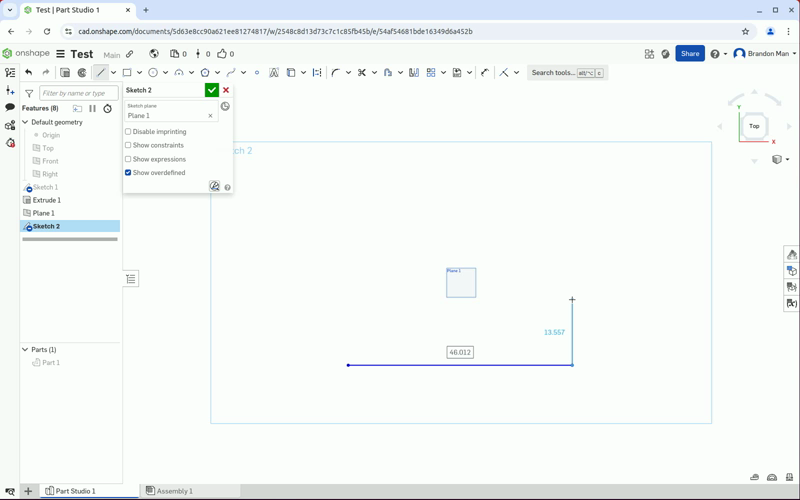
click(572, 299)
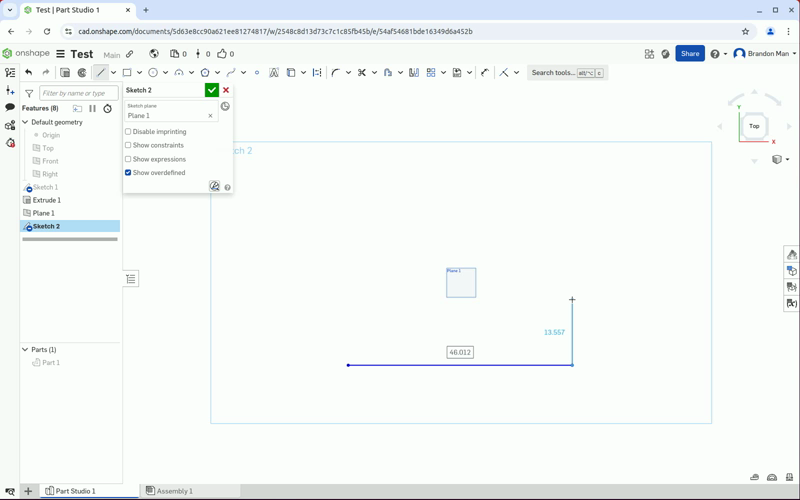
key_up(shift)
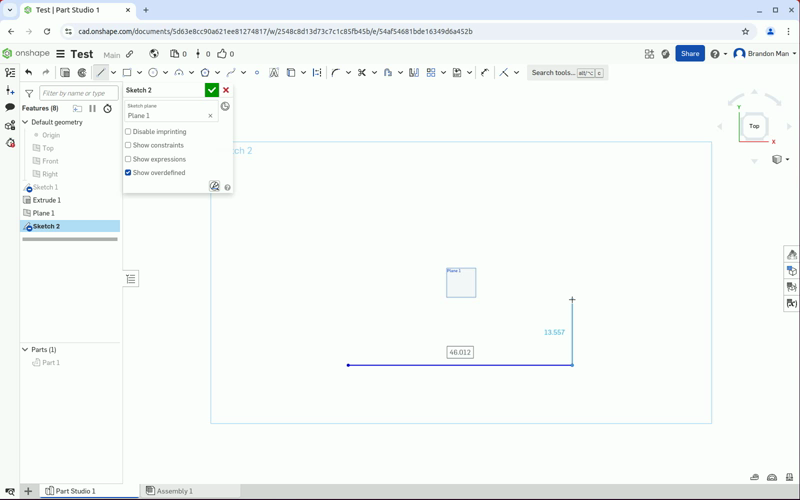
key_down(shift)
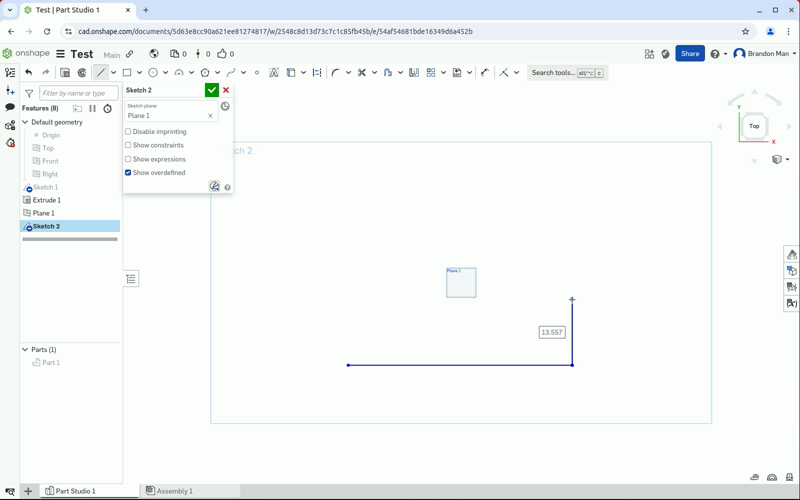
mouse_move(348, 299)
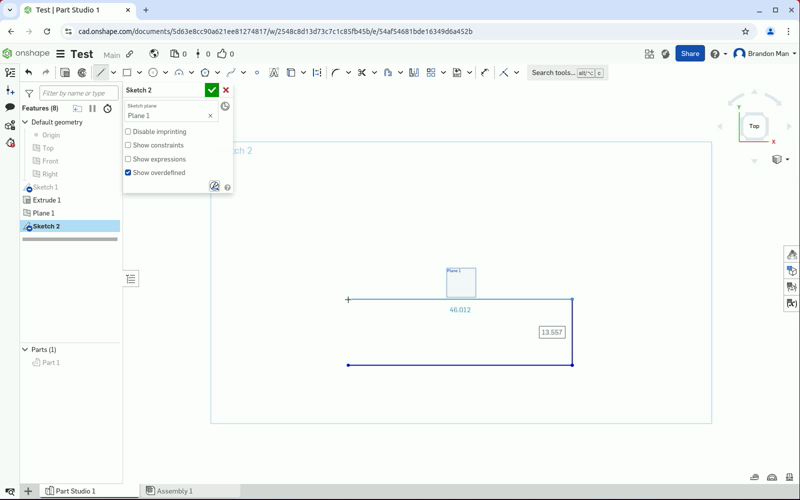
click(348, 299)
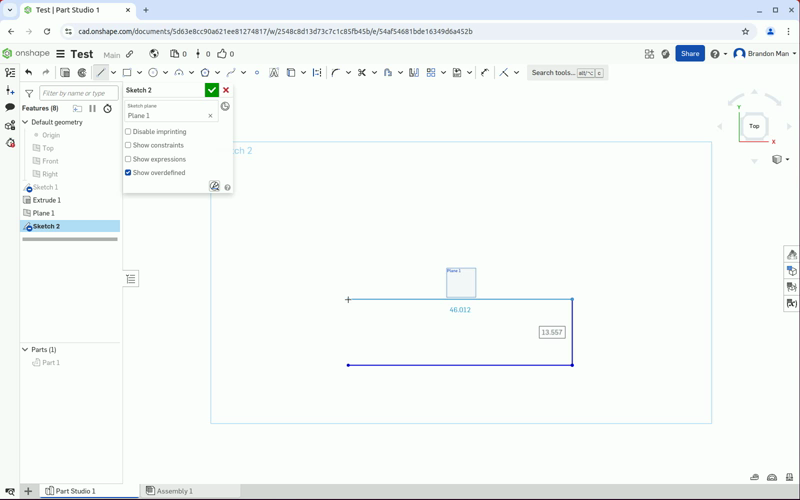
key_up(shift)
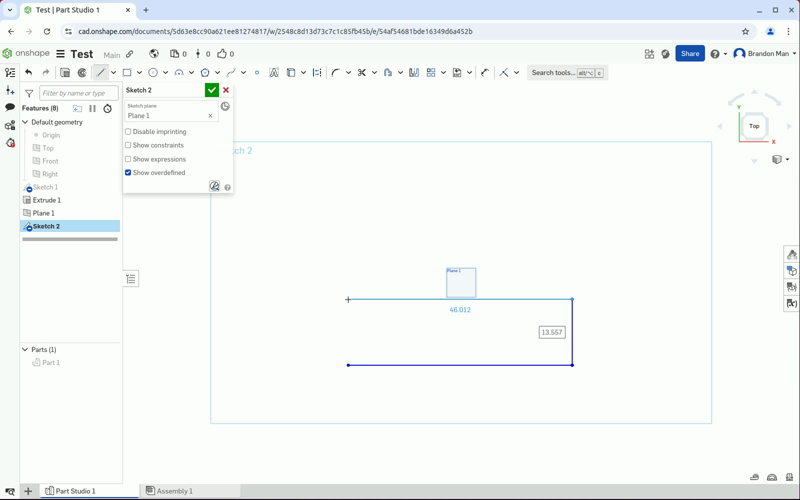
key_down(shift)
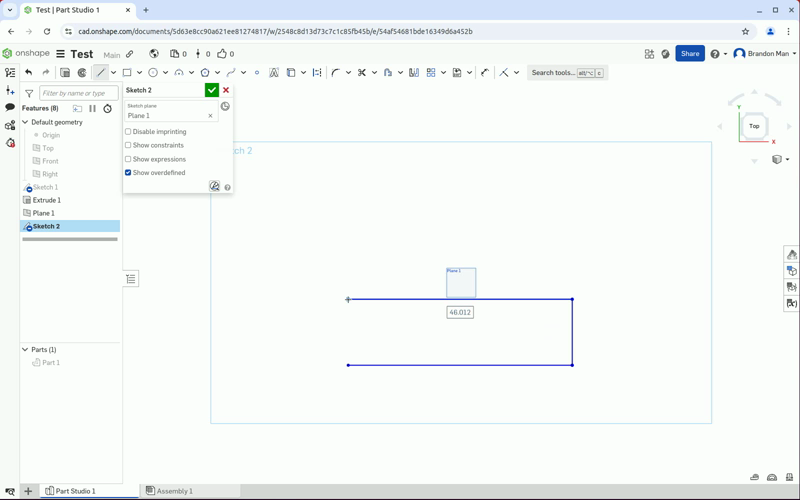
mouse_move(348, 365)
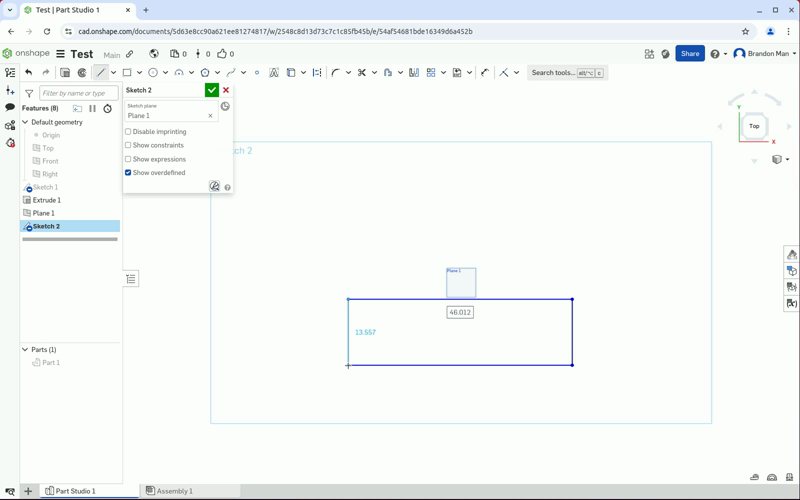
key_up(shift)
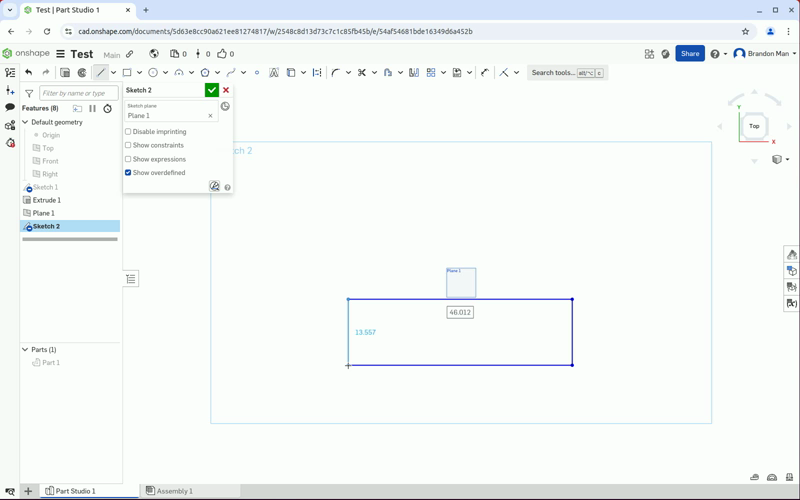
click(348, 365)
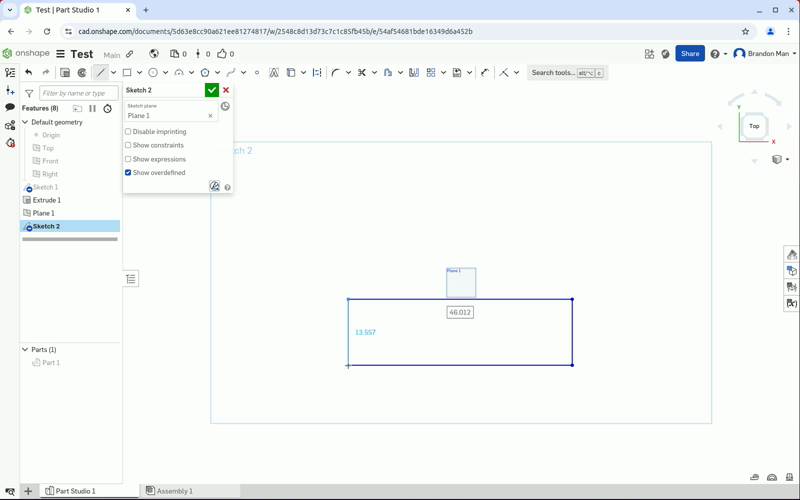
key(esc)
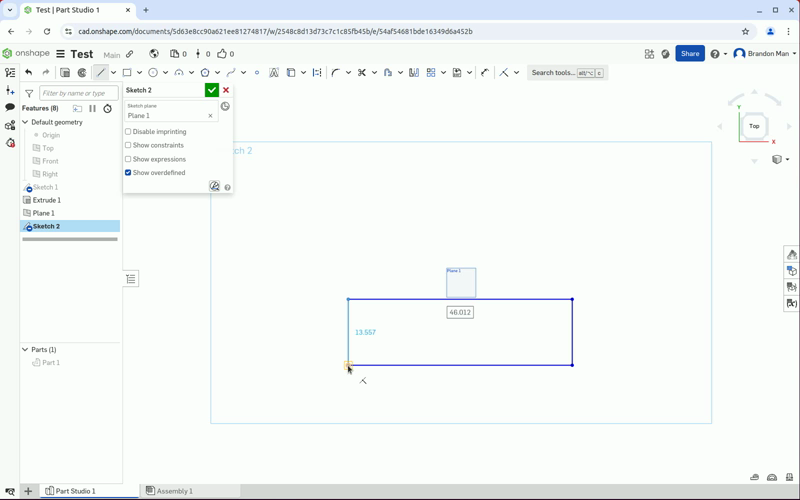
mouse_move(373, 337)
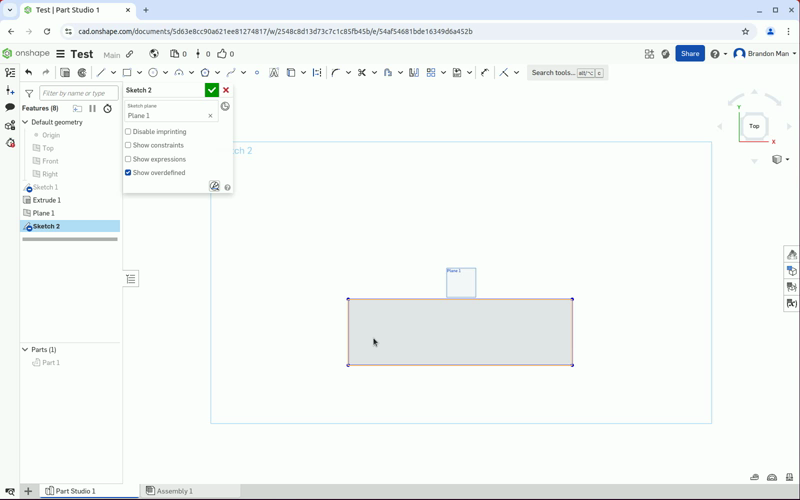
click(373, 337)
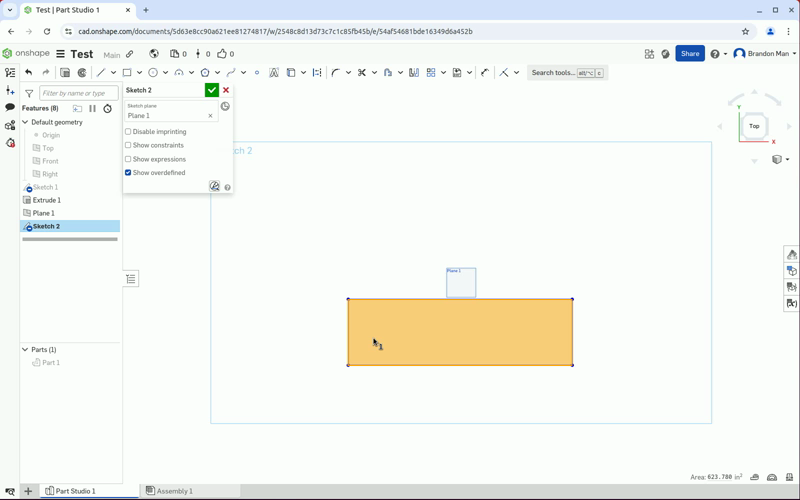
mouse_move(73, 352)
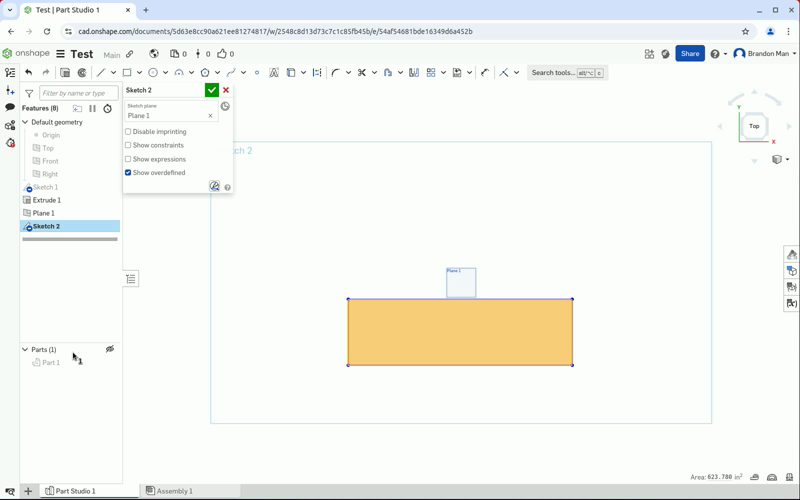
key(shift+y)
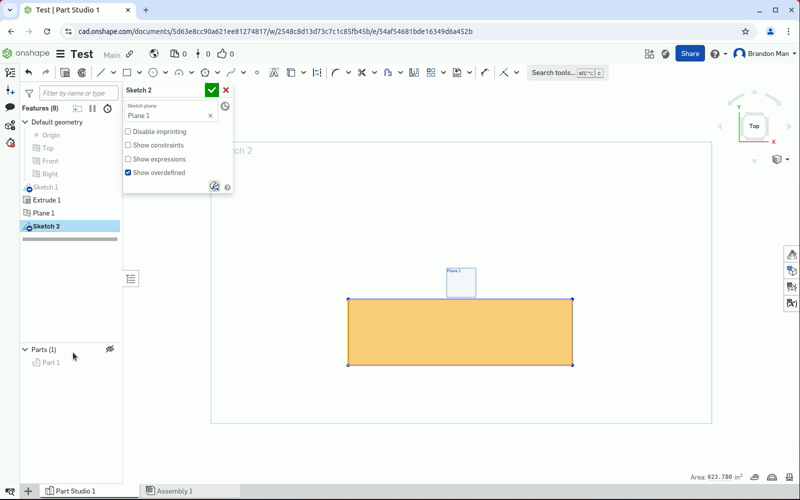
key(shift+e)
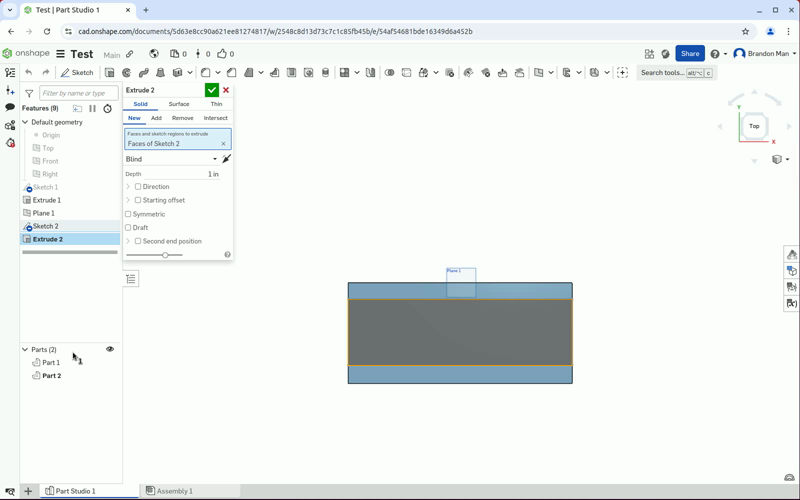
mouse_move(143, 106)
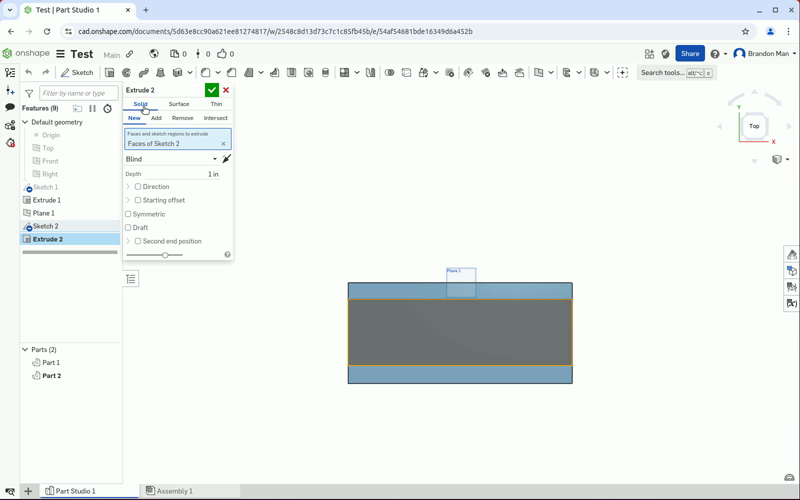
click(143, 106)
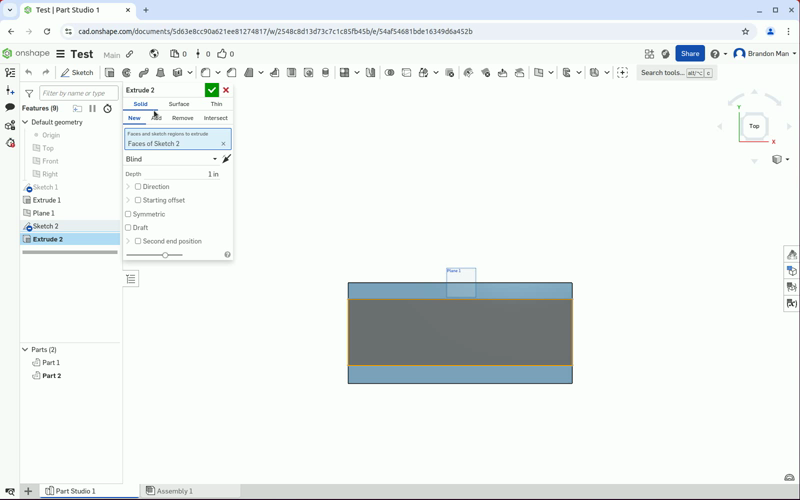
mouse_move(186, 120)
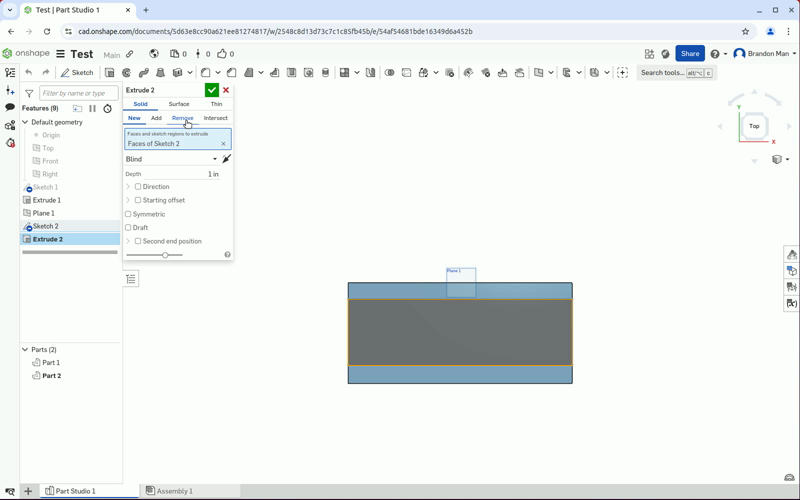
click(186, 120)
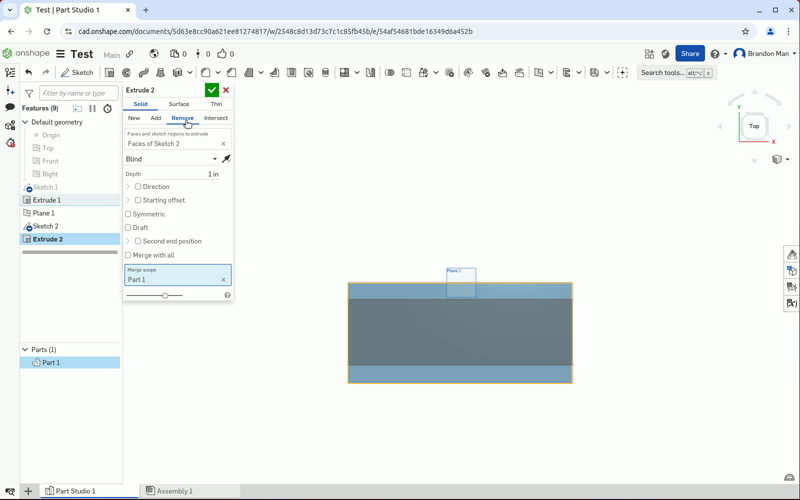
key(tab, 4)
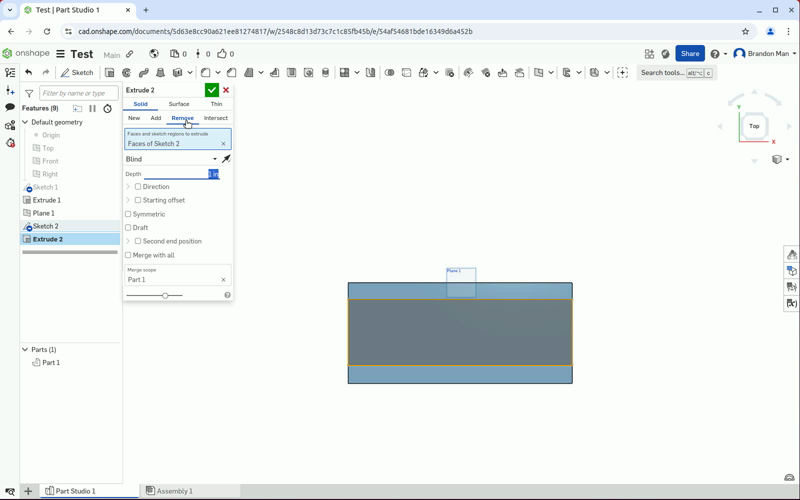
text(29.607)
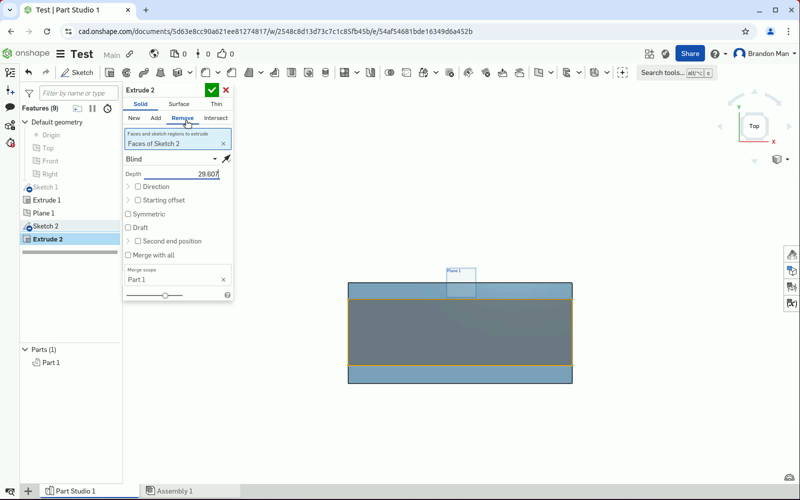
key(tab, 6)
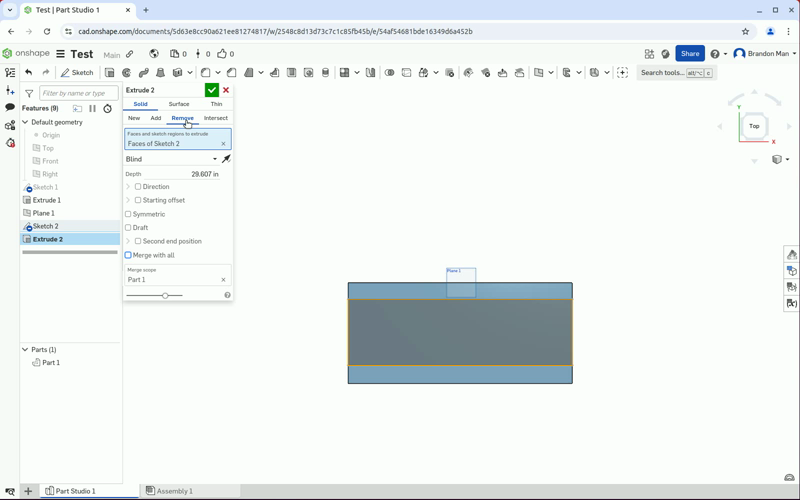
key(space)
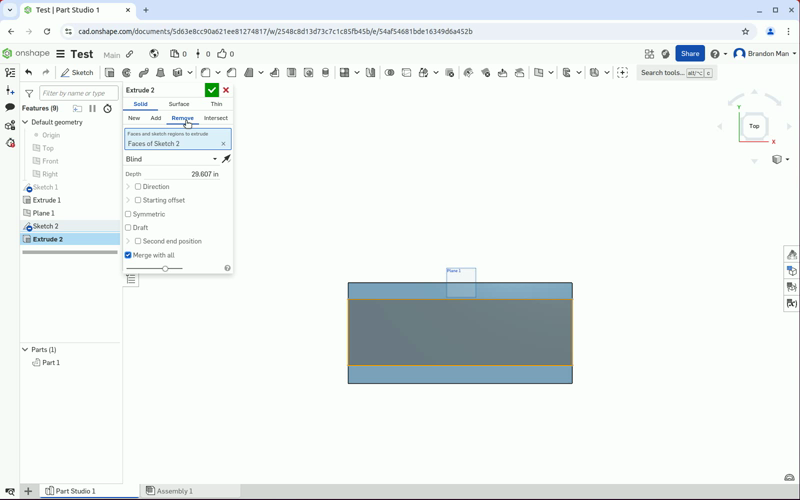
key(enter)
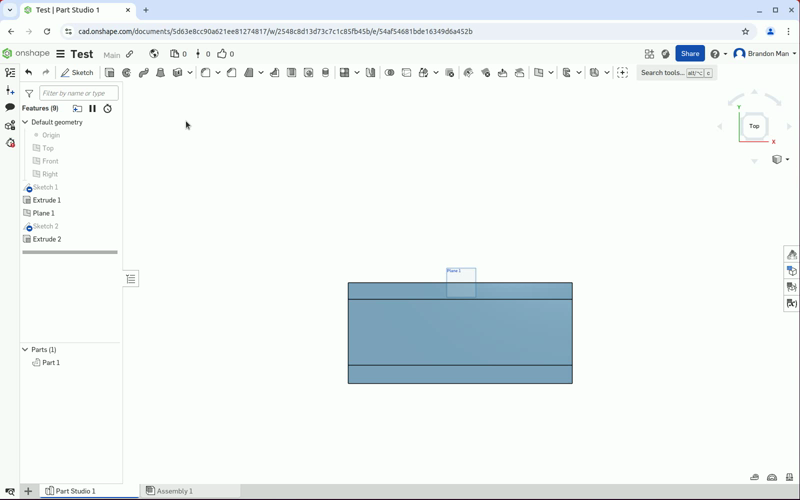
key(shift+h)
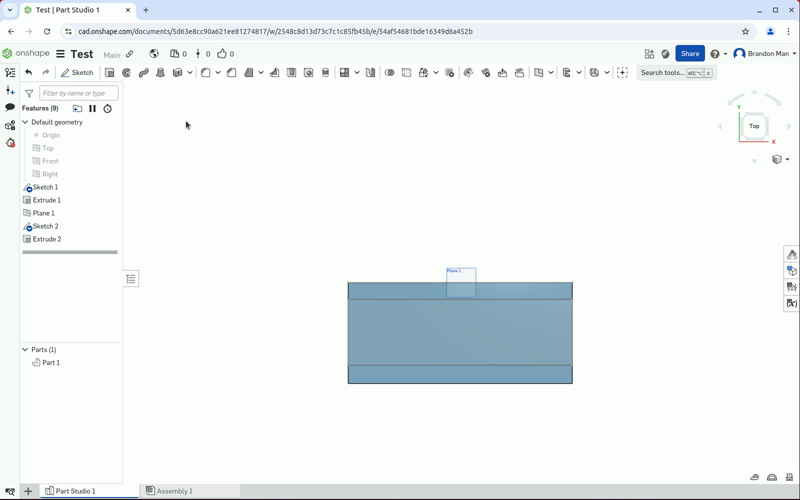
key(shift+h)
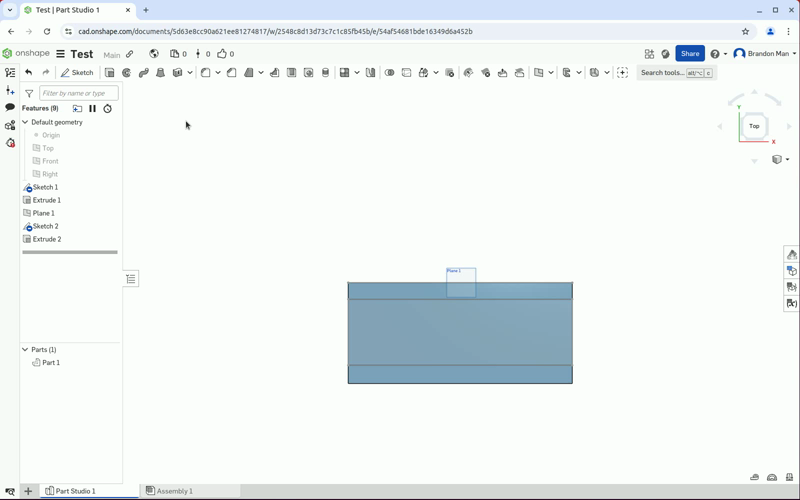
key(shift+7)
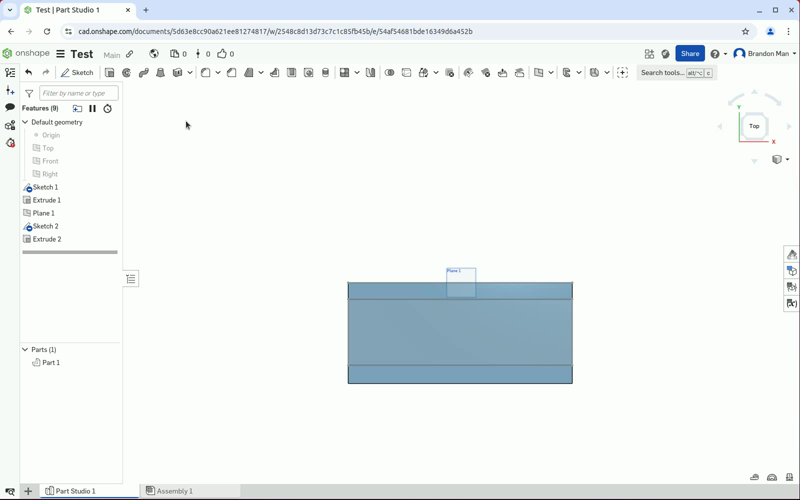
key(up, 3)
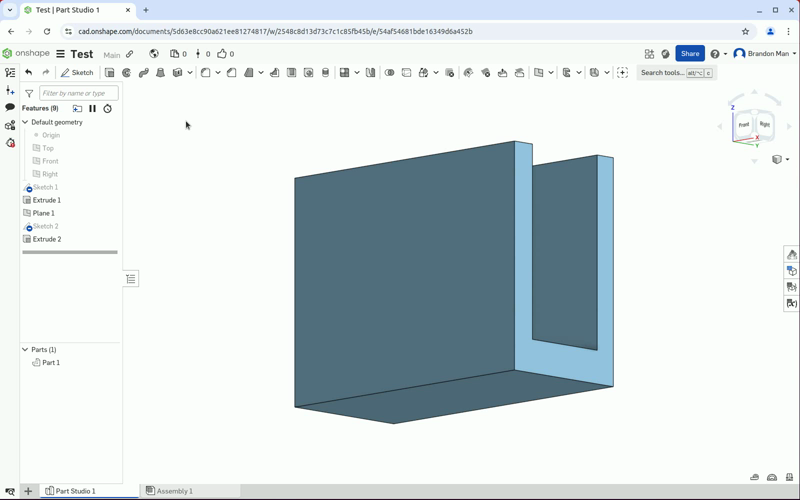
key(left, 3)
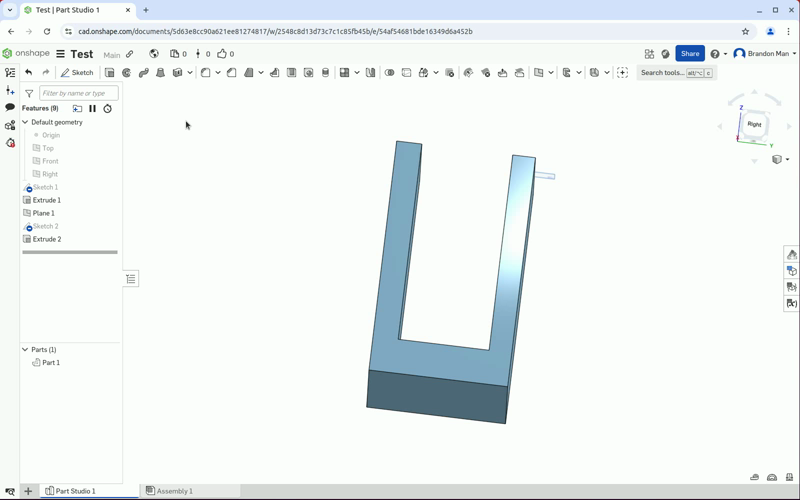
key(right, 3)
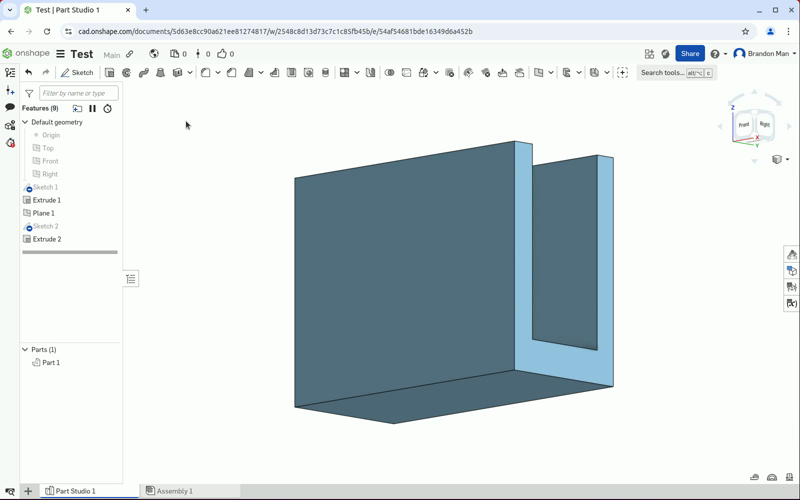
key(down, 3)
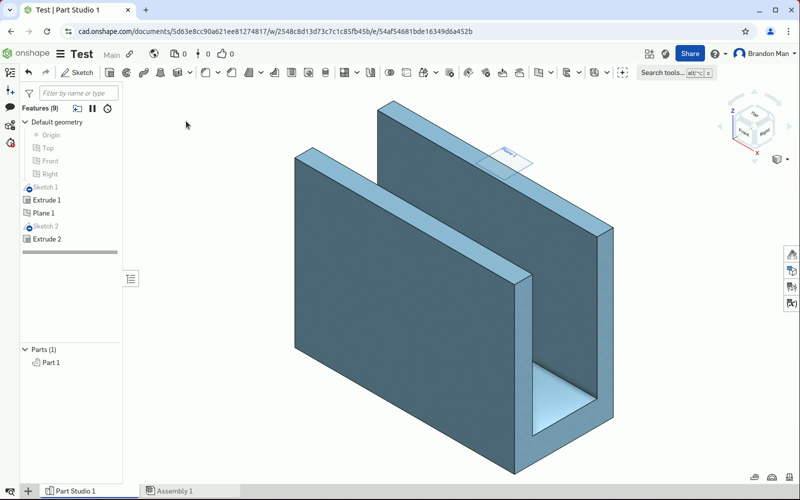
mouse_move(73, 189)
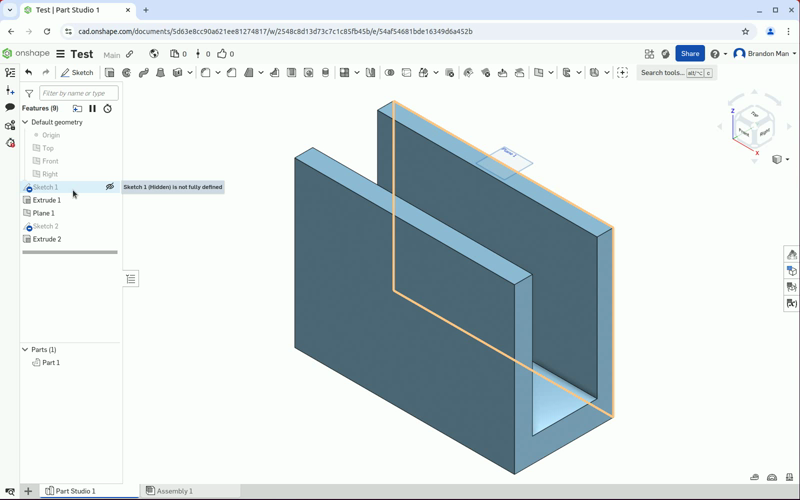
click(73, 189)